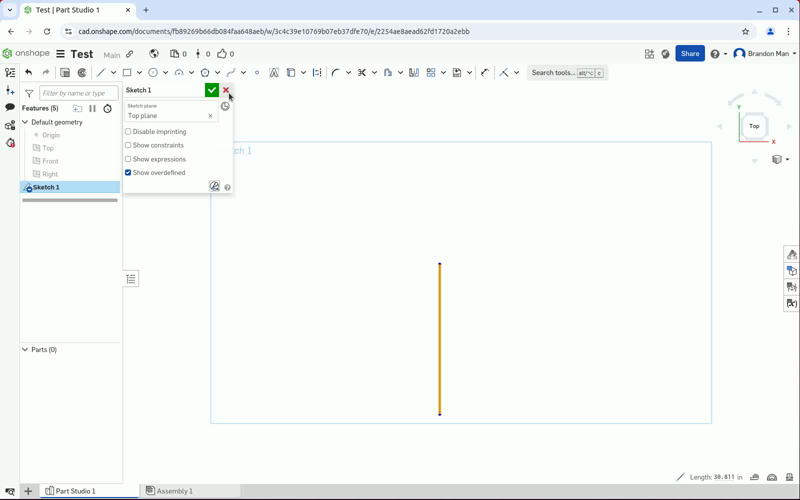
key(shift+h)
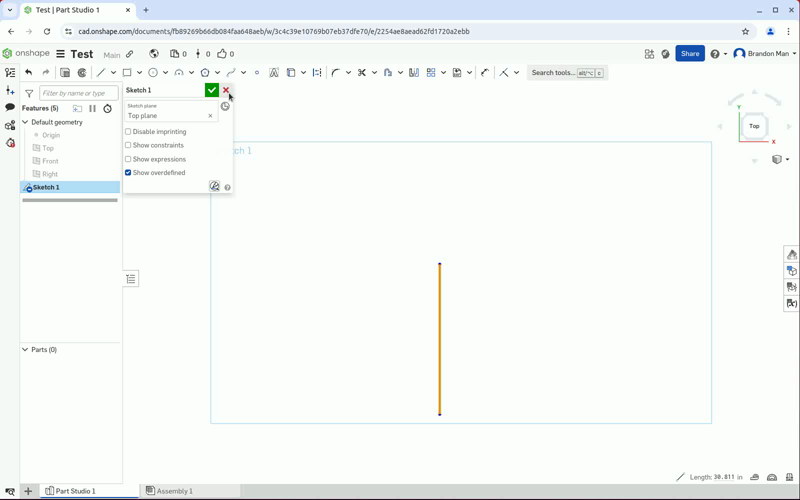
key(shift+s)
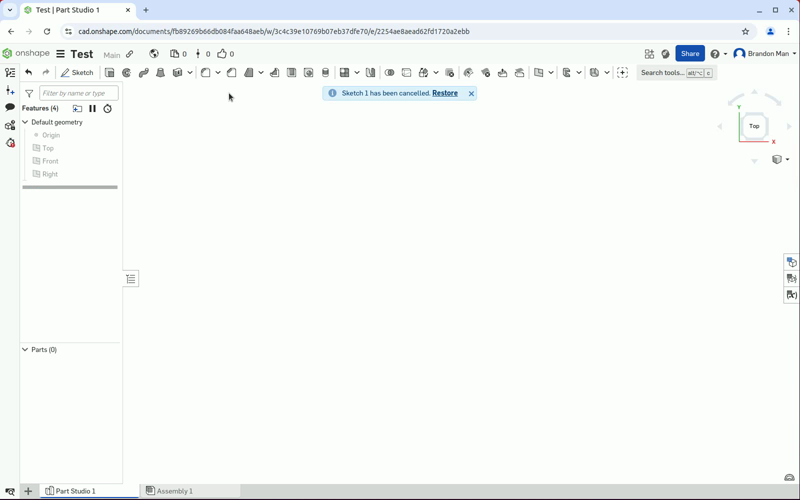
mouse_move(73, 150)
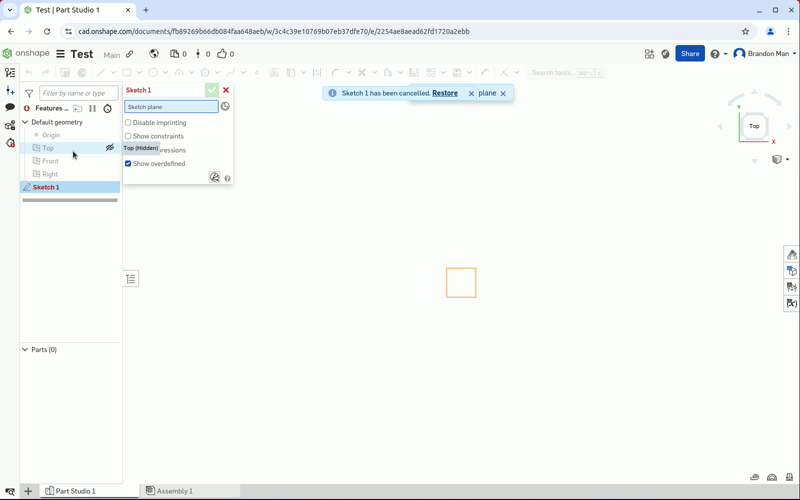
click(73, 150)
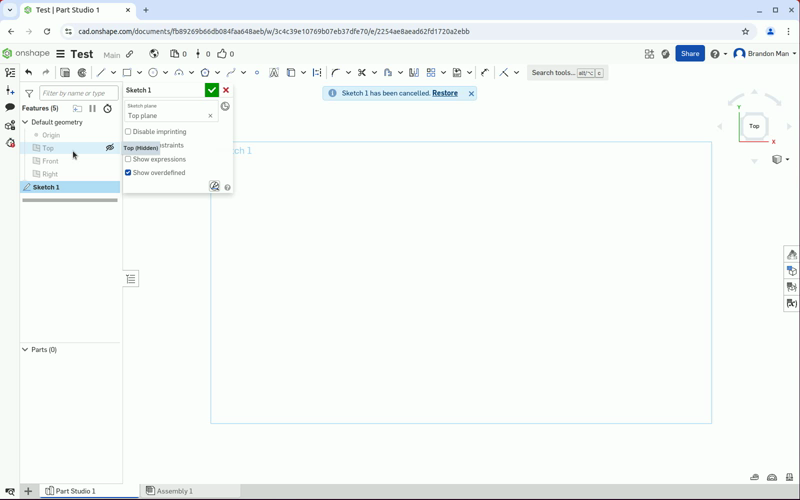
mouse_move(73, 352)
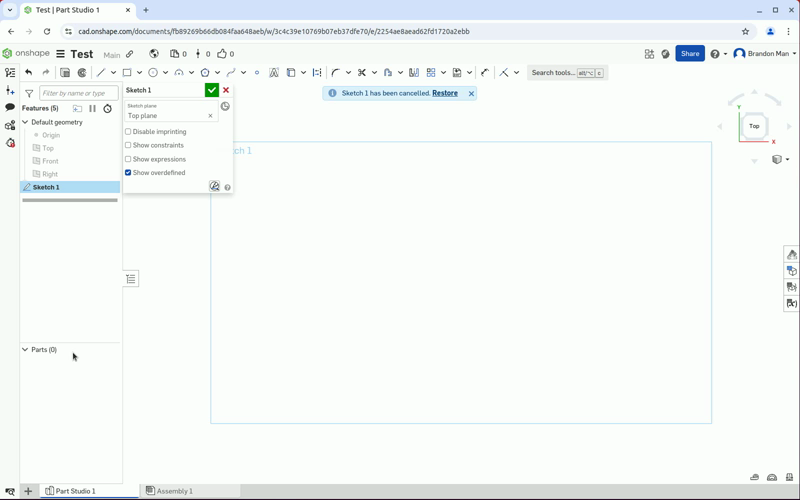
key(y)
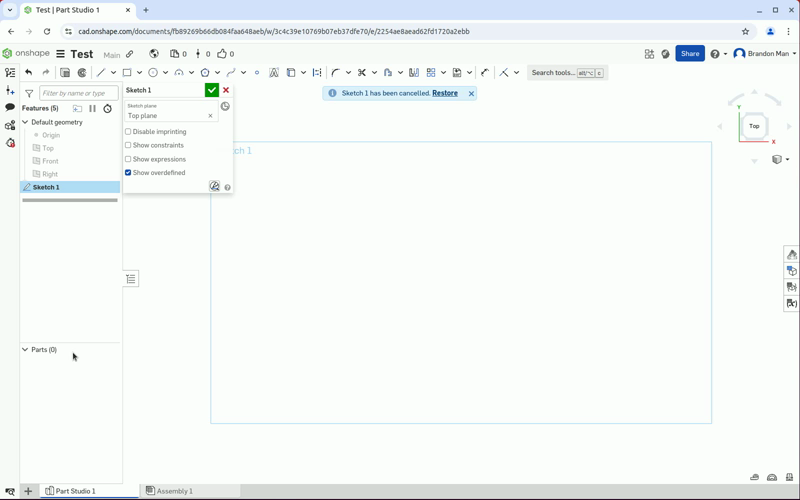
key(l)
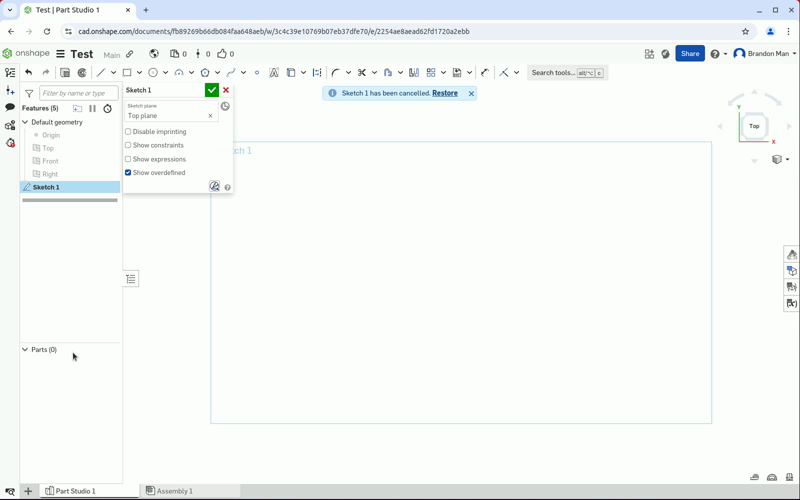
key_down(shift)
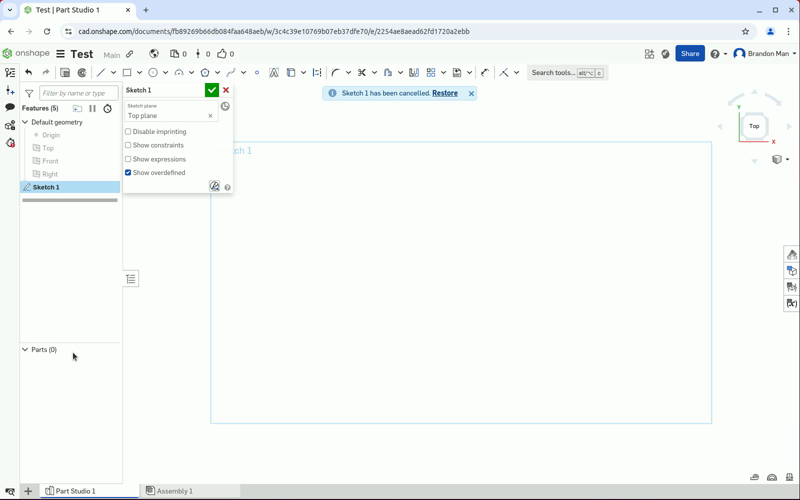
mouse_move(404, 395)
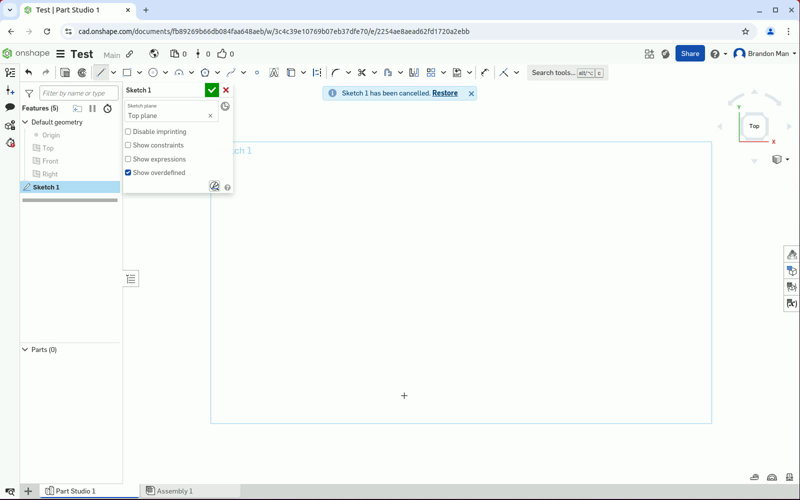
click(404, 395)
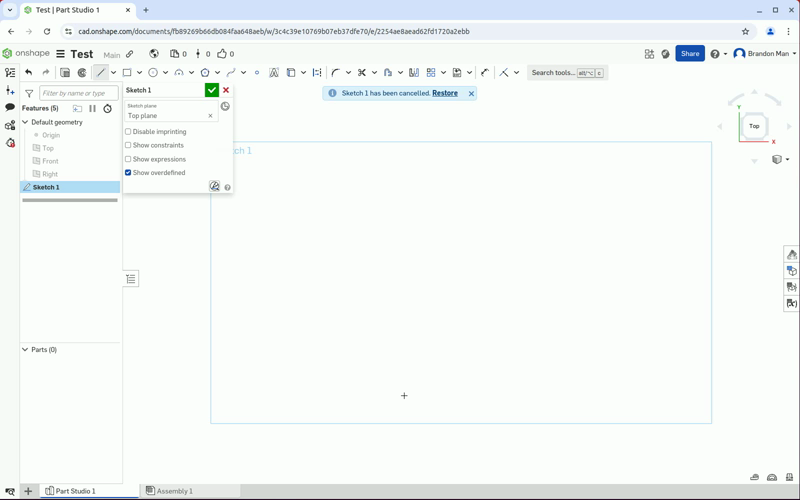
key_up(shift)
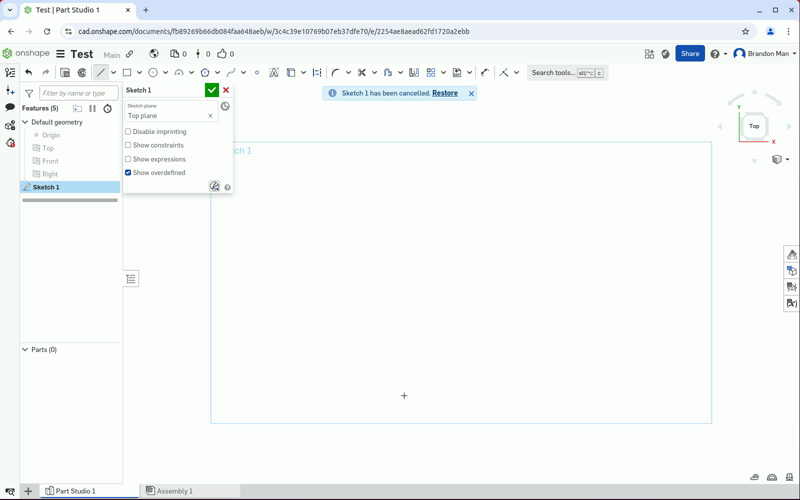
key_down(shift)
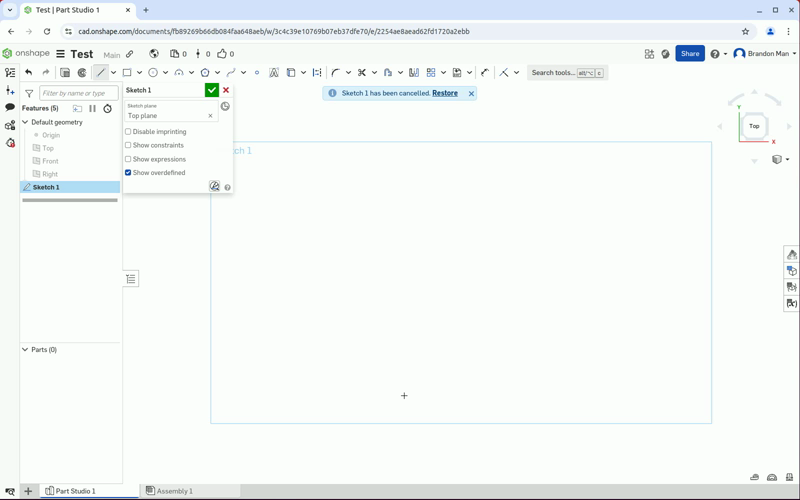
mouse_move(517, 395)
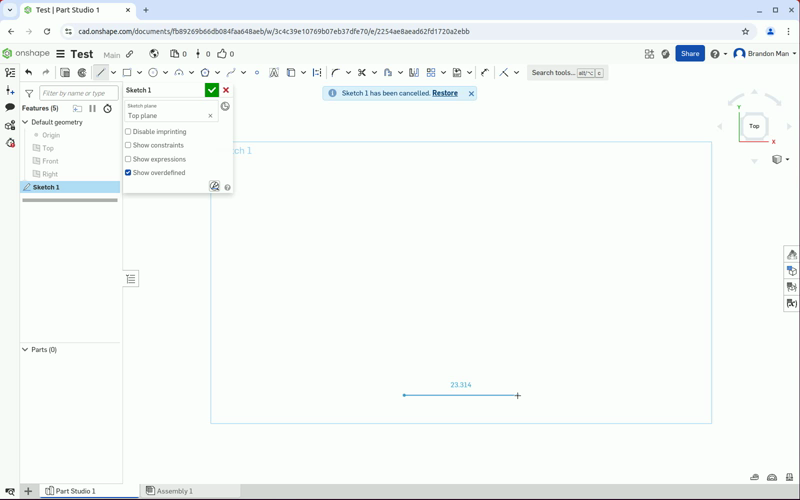
click(517, 395)
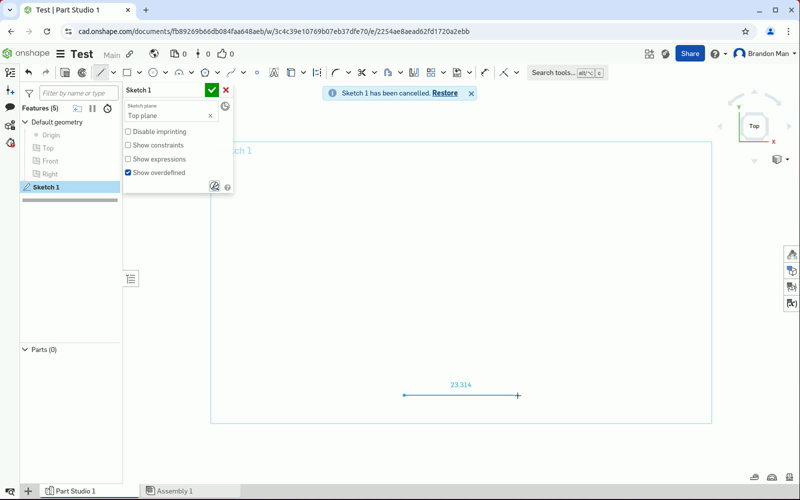
key_up(shift)
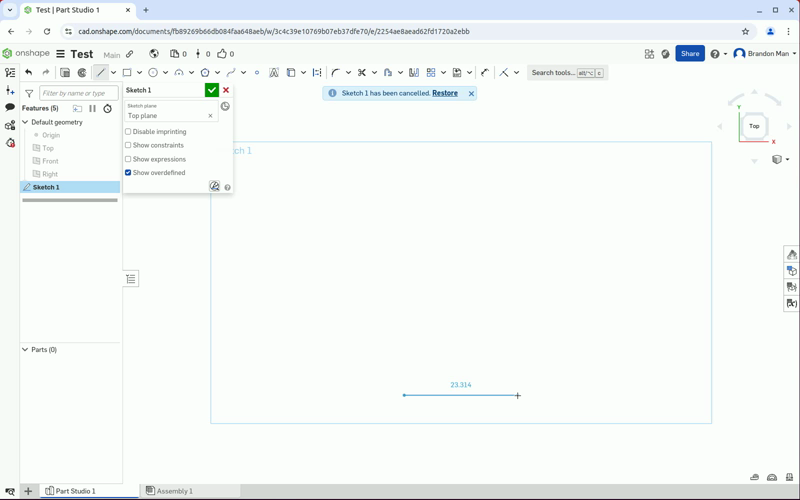
key_down(shift)
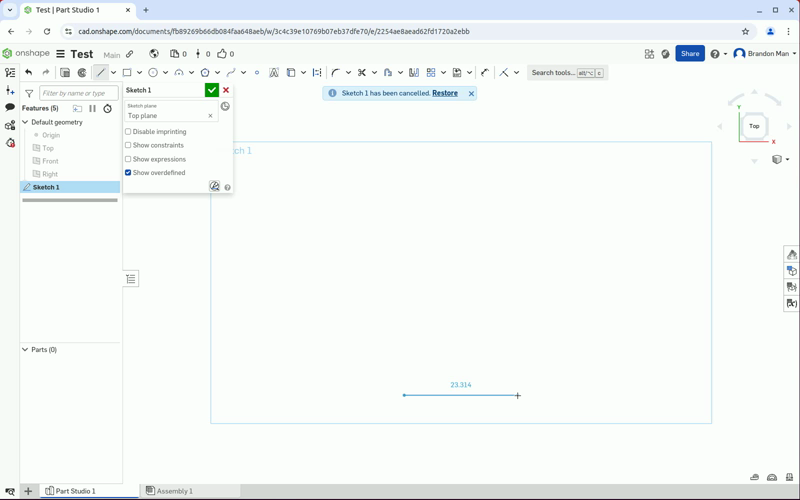
mouse_move(517, 171)
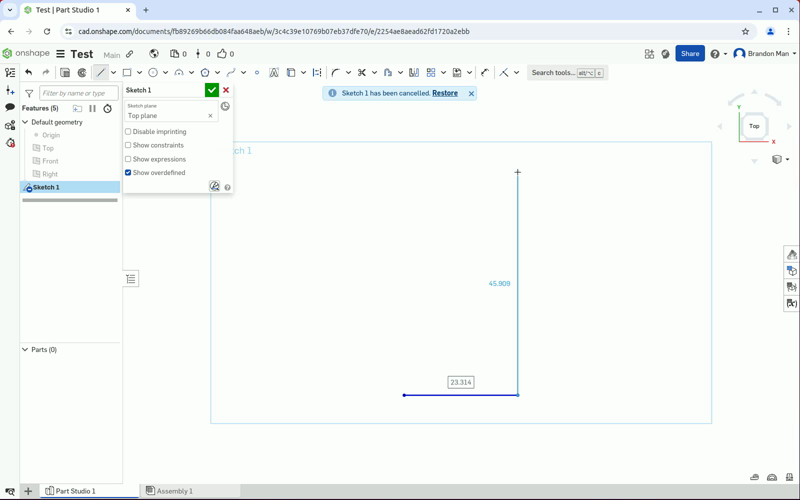
click(517, 171)
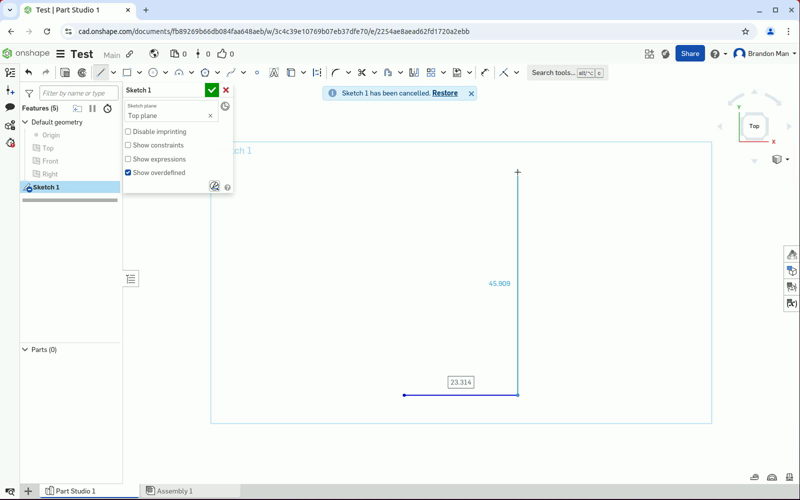
key_up(shift)
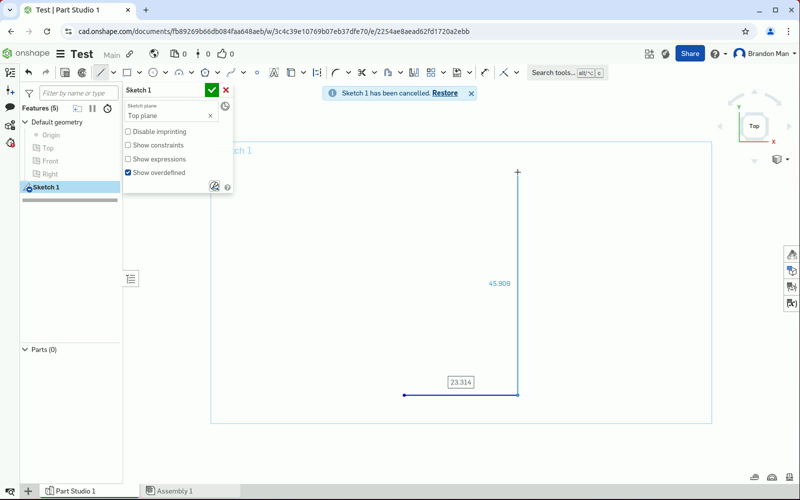
key_down(shift)
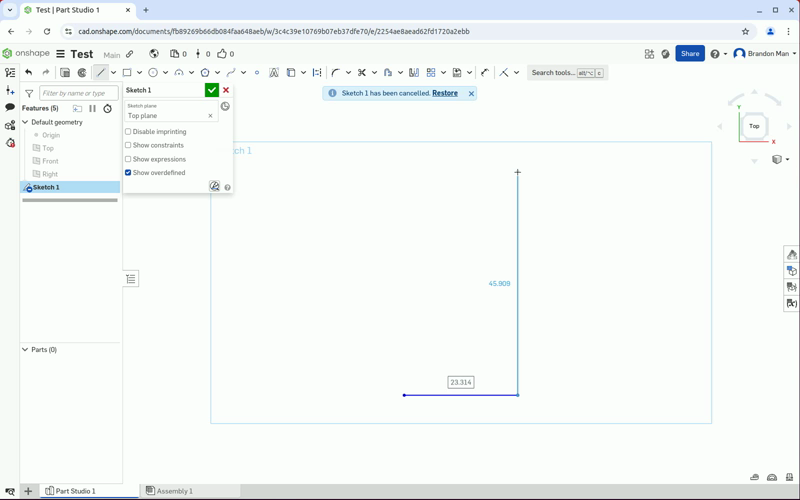
mouse_move(404, 171)
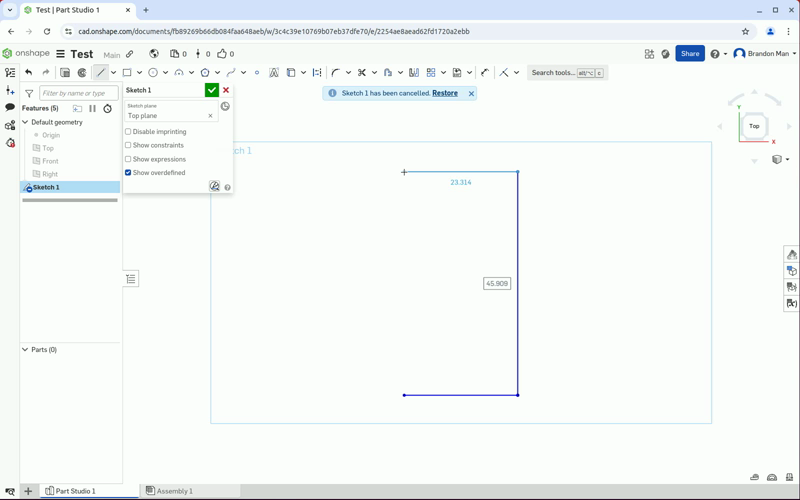
click(404, 171)
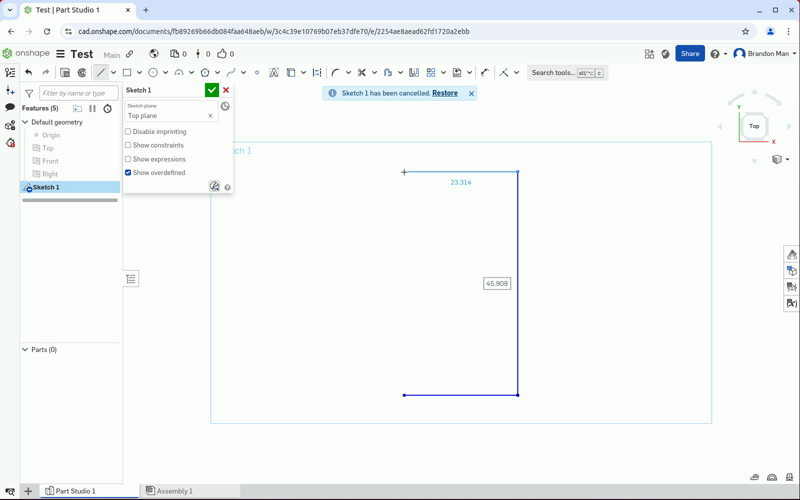
key_up(shift)
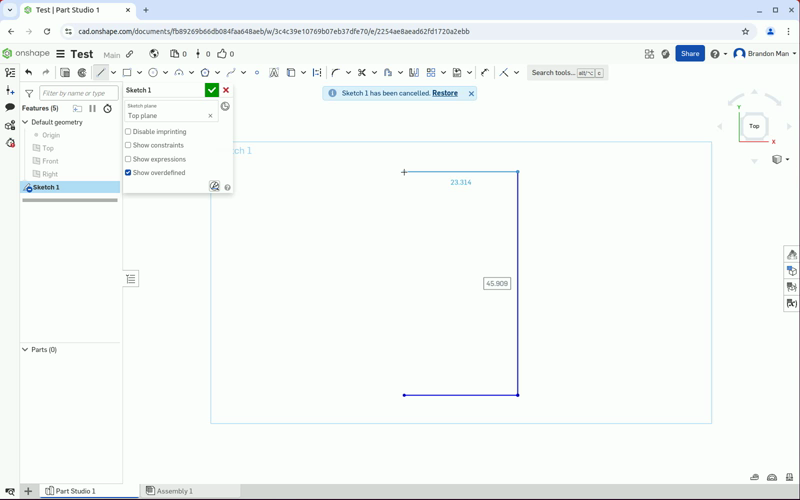
key_down(shift)
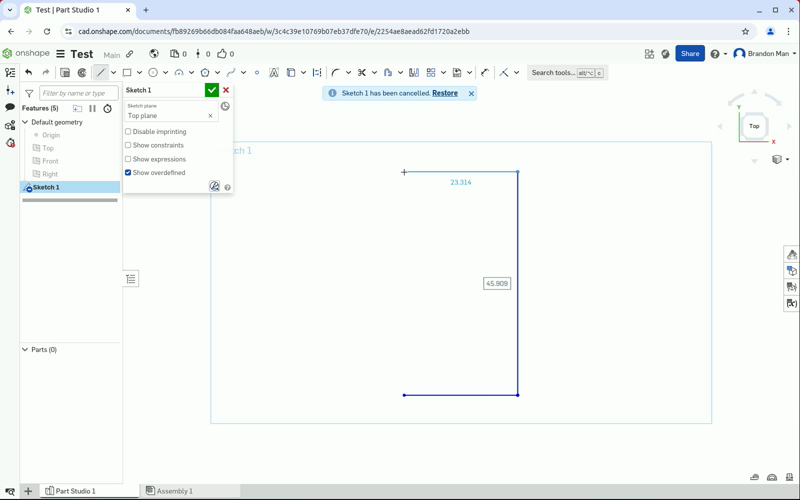
mouse_move(404, 395)
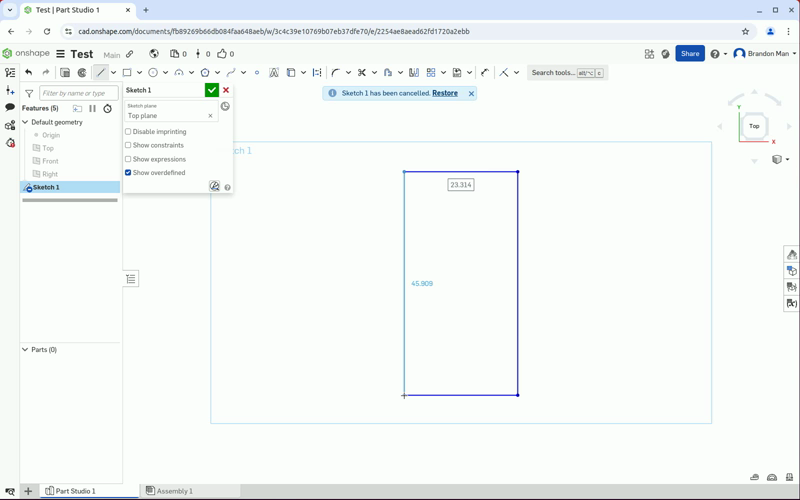
key_up(shift)
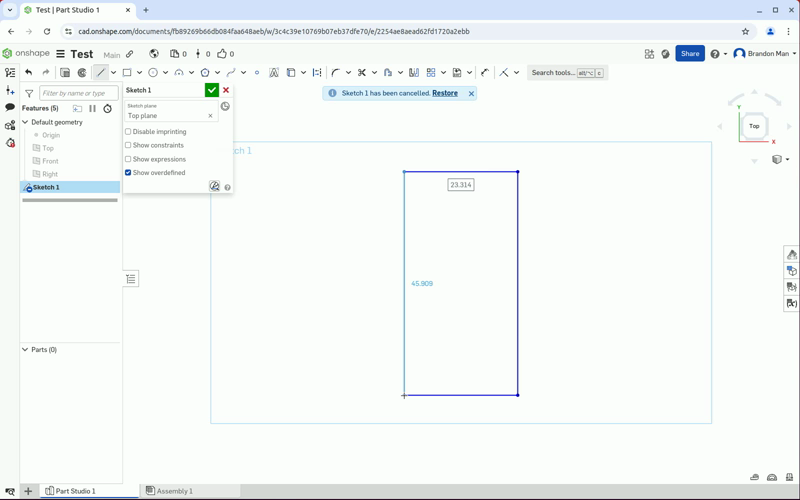
click(404, 395)
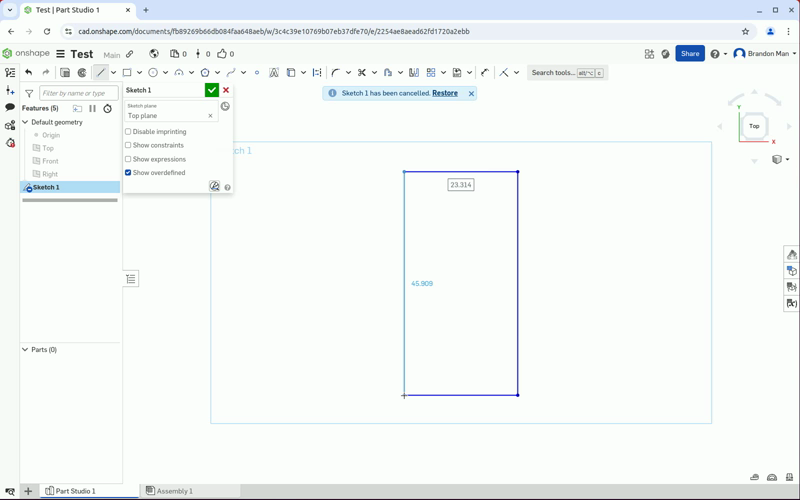
key(esc)
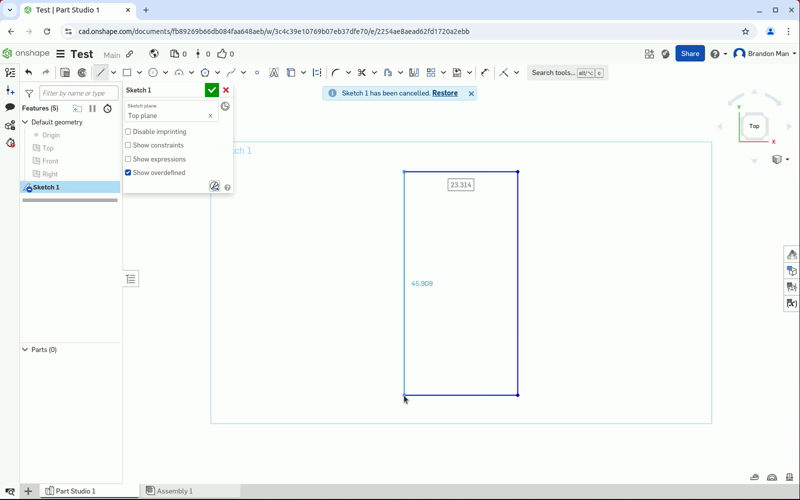
mouse_move(487, 250)
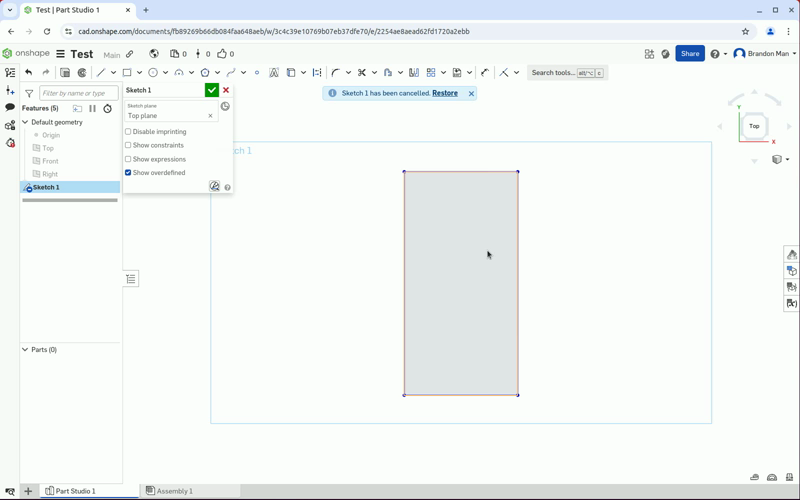
click(487, 250)
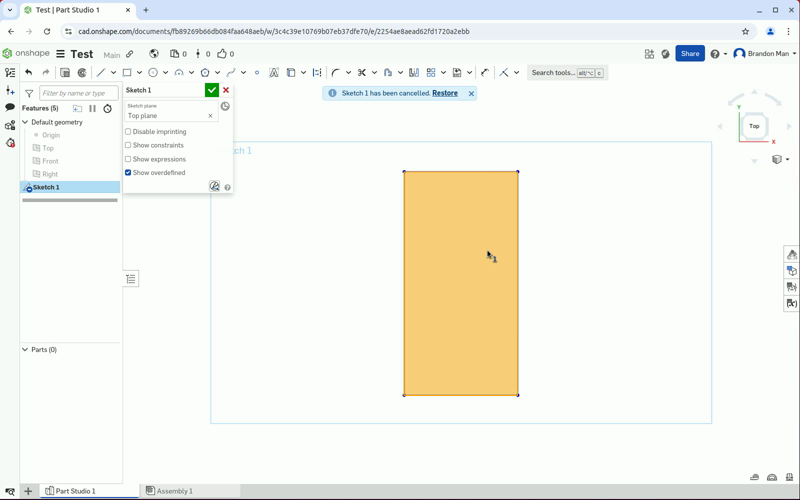
mouse_move(73, 352)
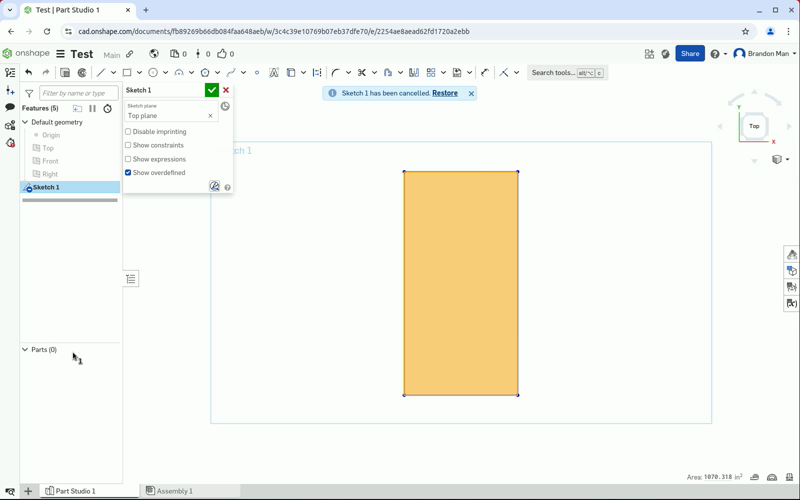
key(shift+y)
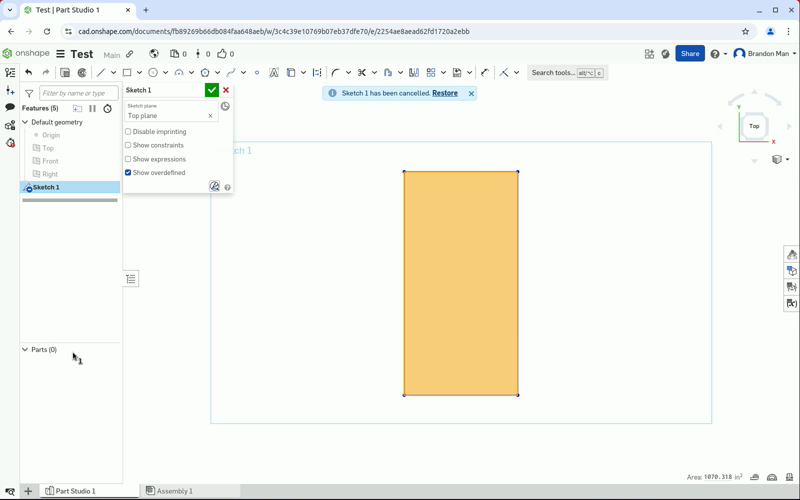
key(shift+e)
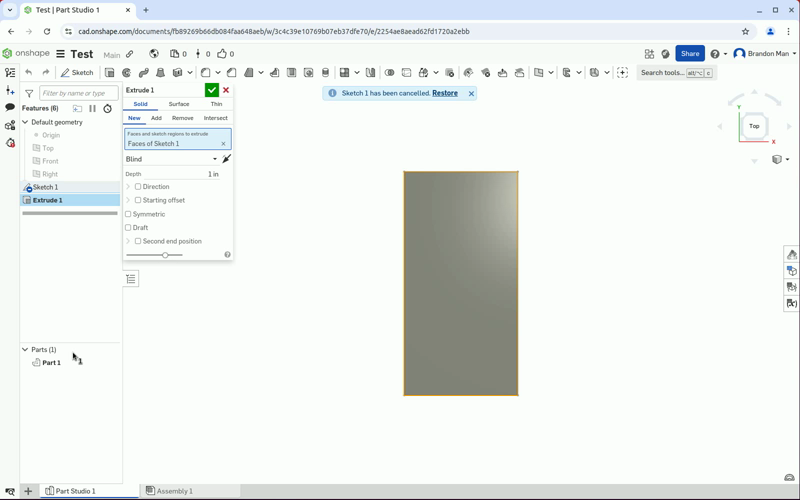
mouse_move(143, 106)
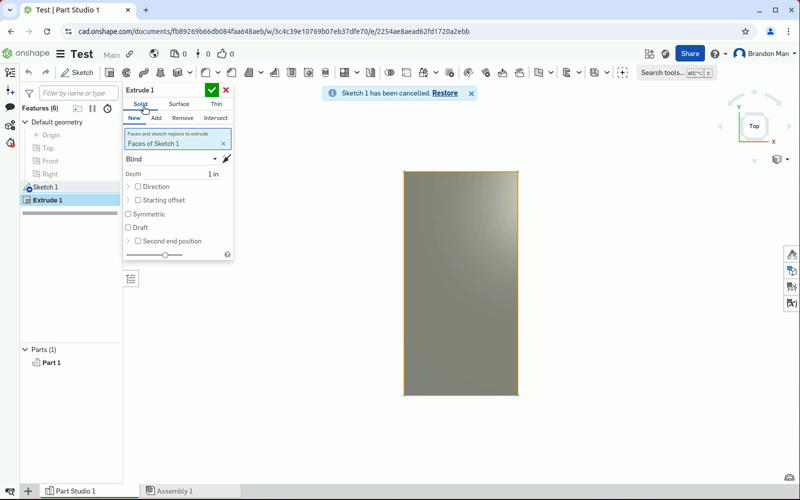
click(143, 106)
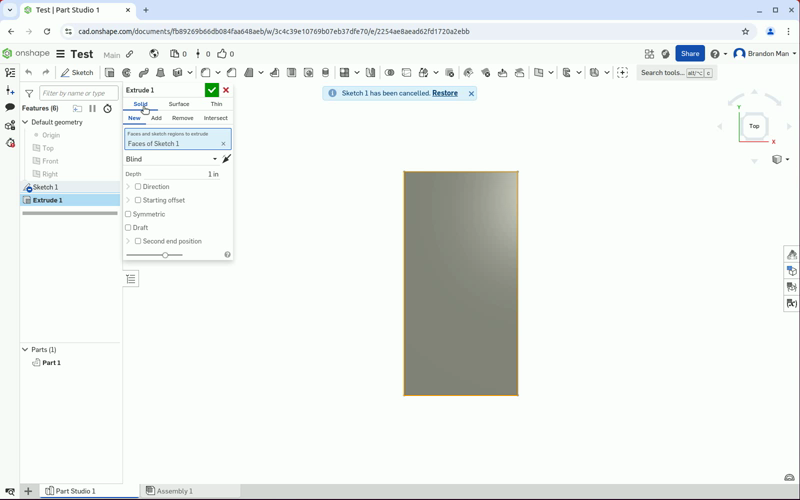
mouse_move(137, 120)
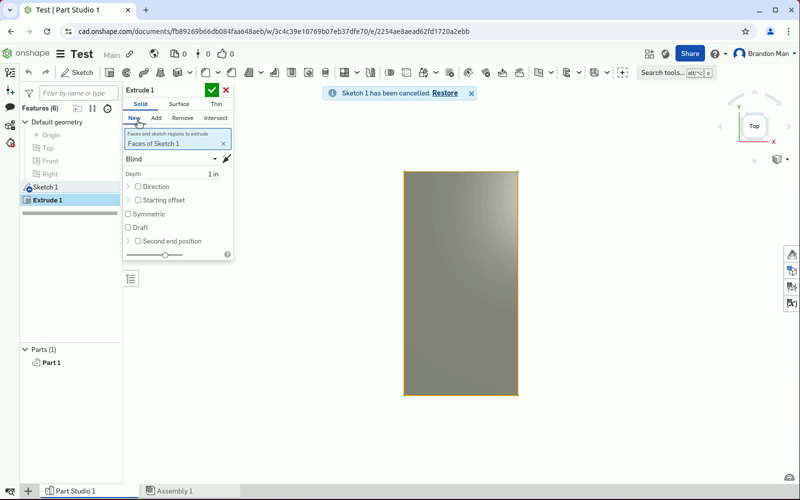
click(137, 120)
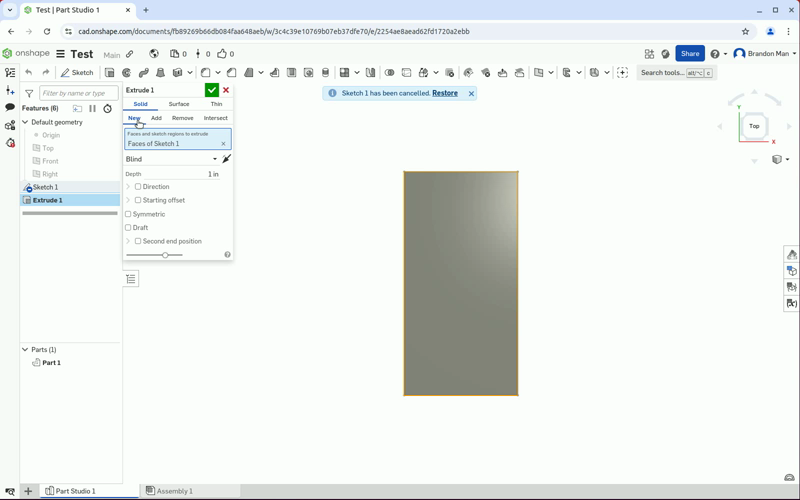
key(tab, 4)
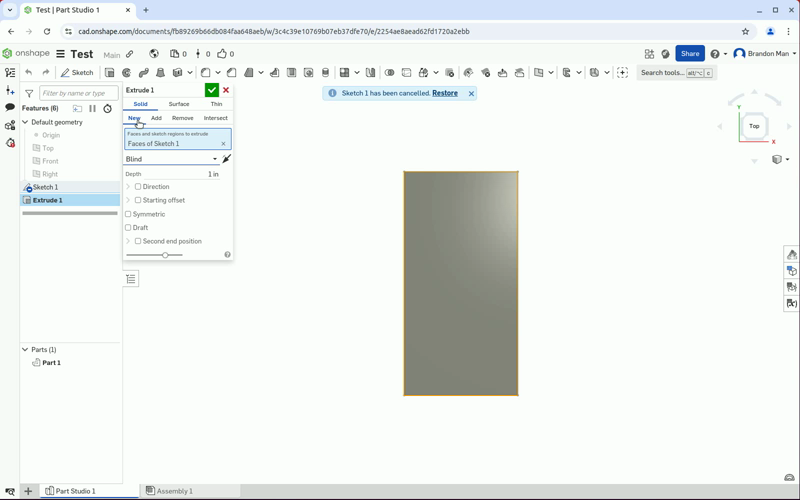
text(2.407)
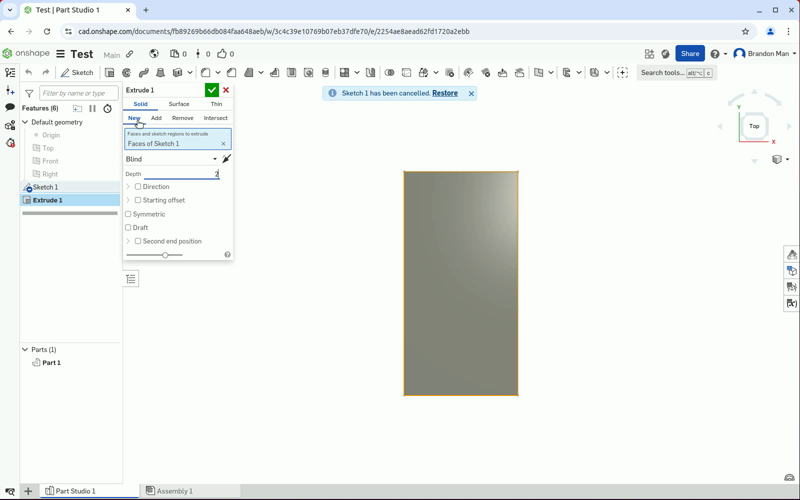
key(enter)
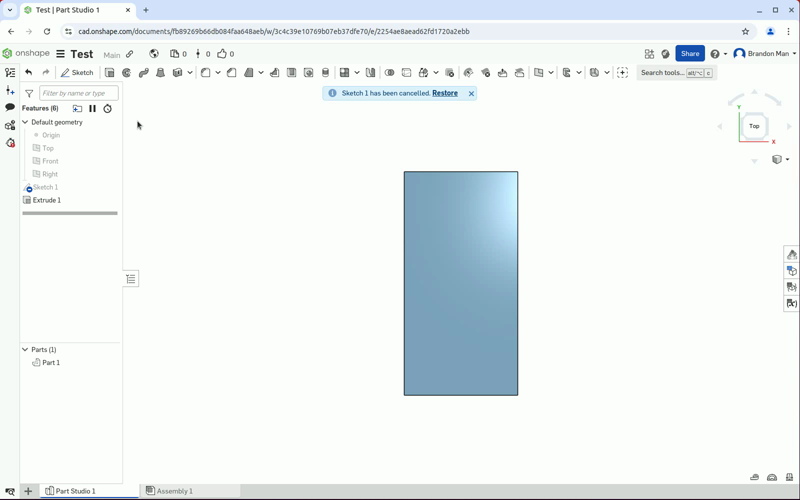
key(shift+h)
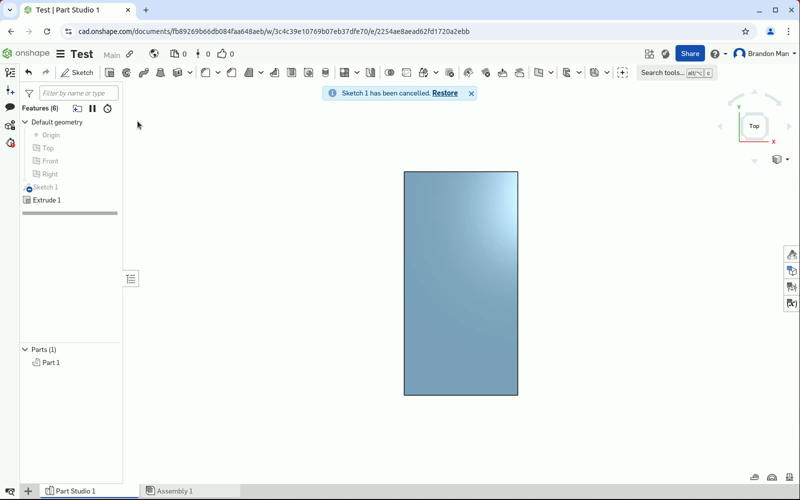
key(shift+h)
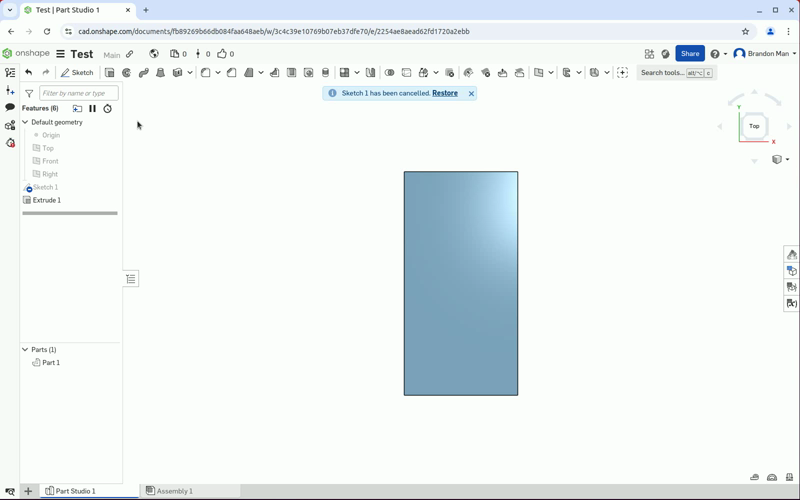
mouse_move(73, 189)
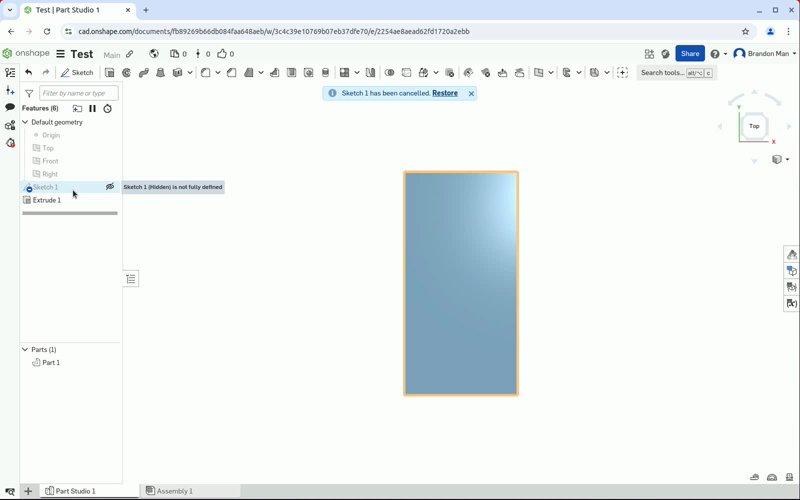
click(73, 189)
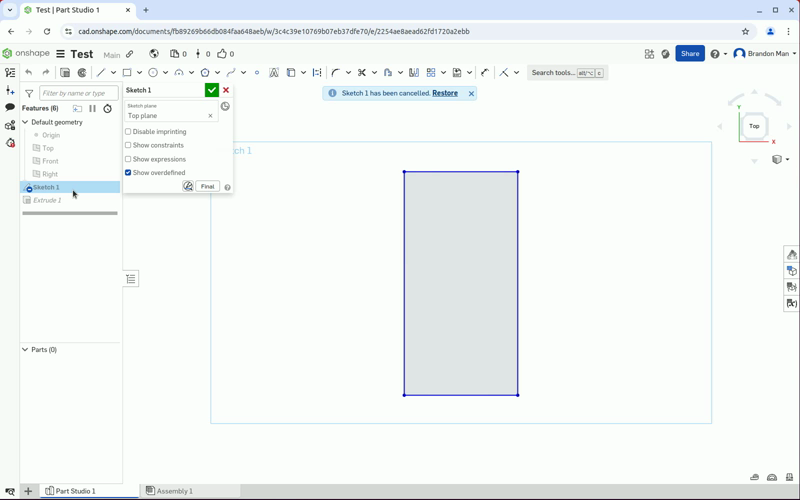
mouse_move(229, 92)
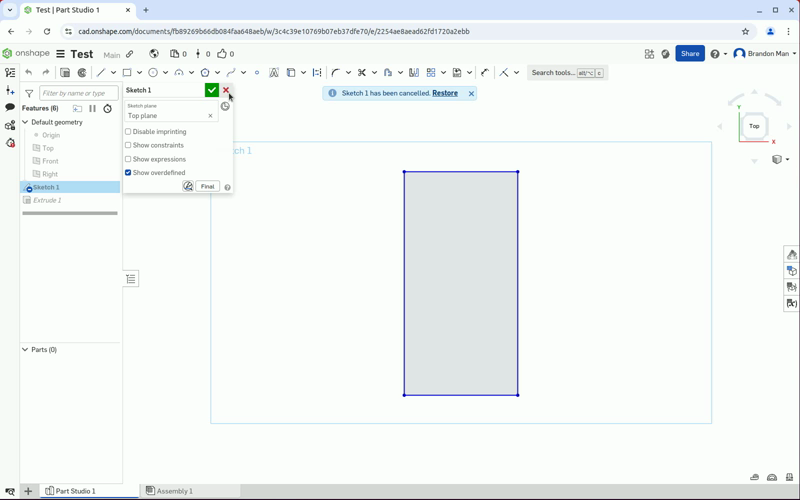
click(229, 92)
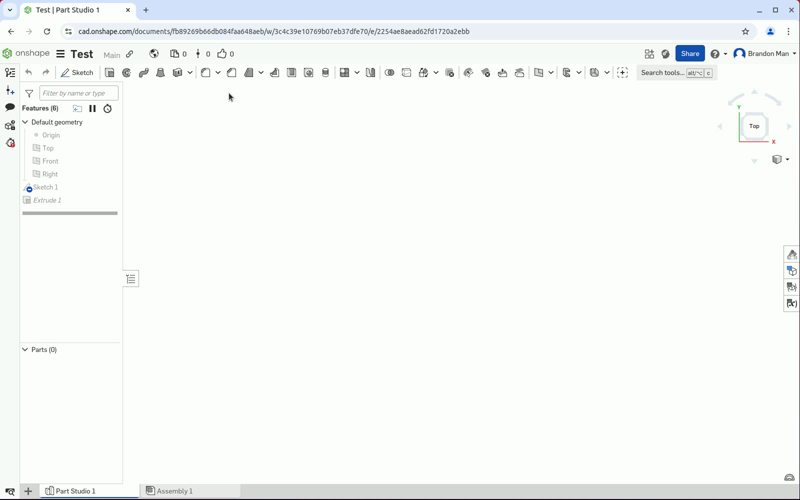
mouse_move(541, 75)
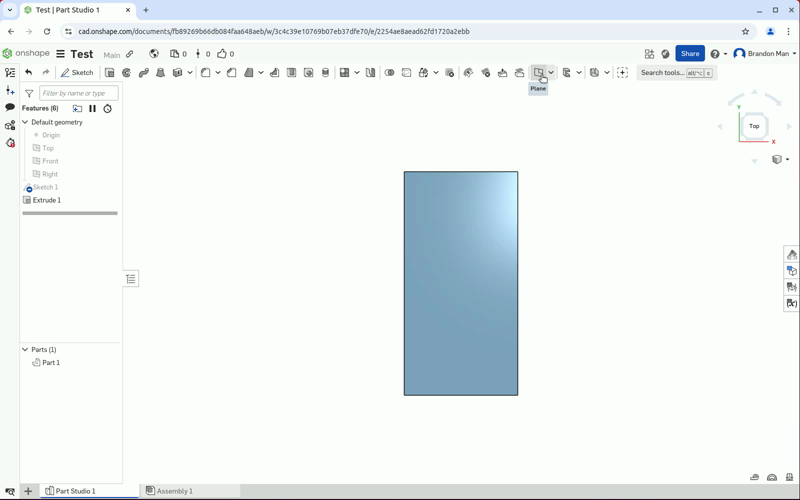
click(541, 75)
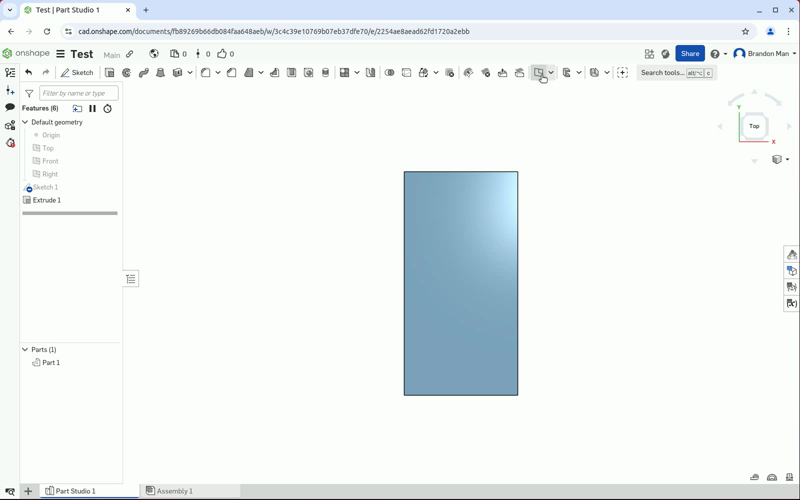
mouse_move(73, 150)
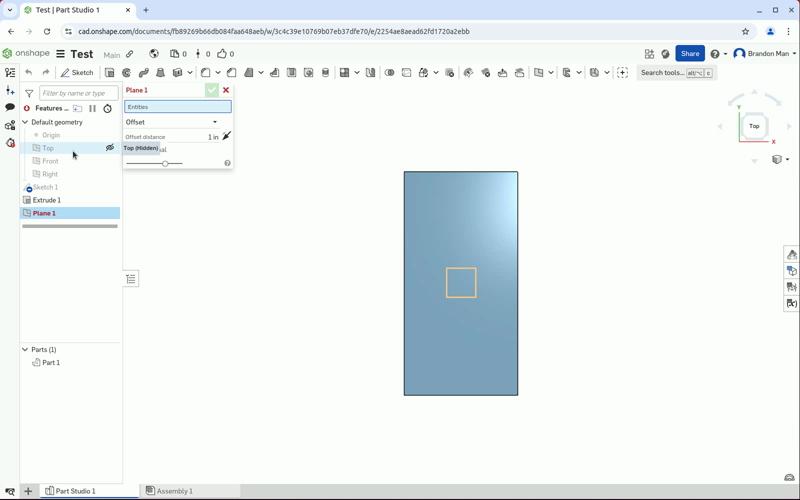
click(73, 150)
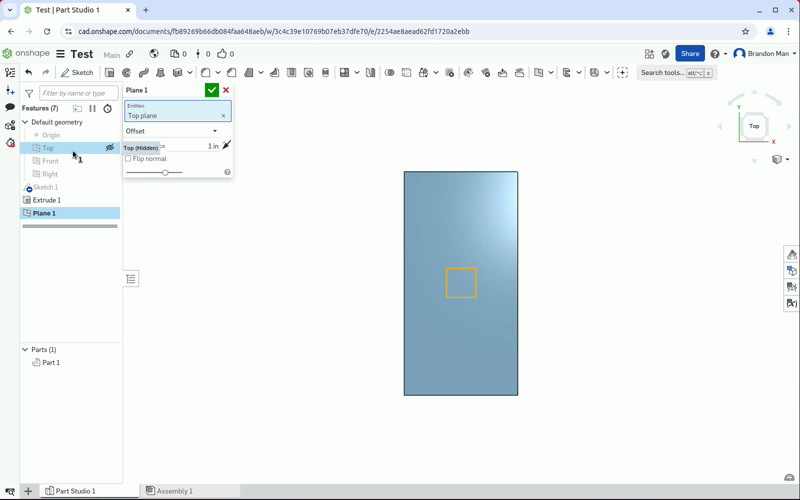
key(tab, 2)
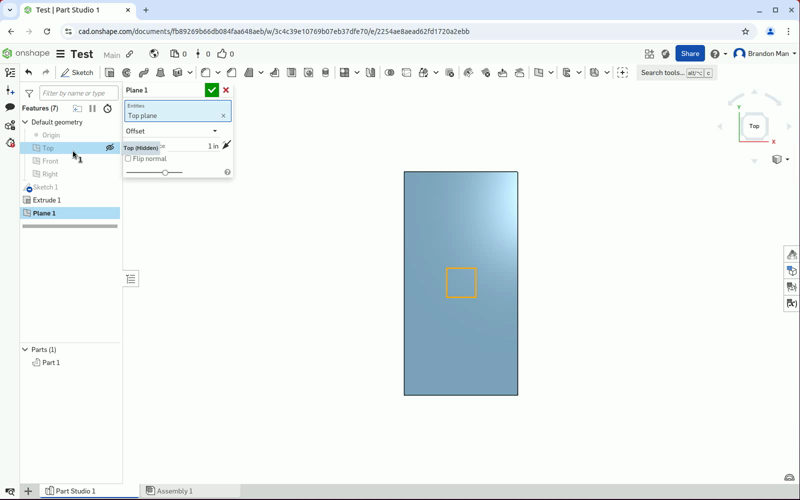
text(2.403)
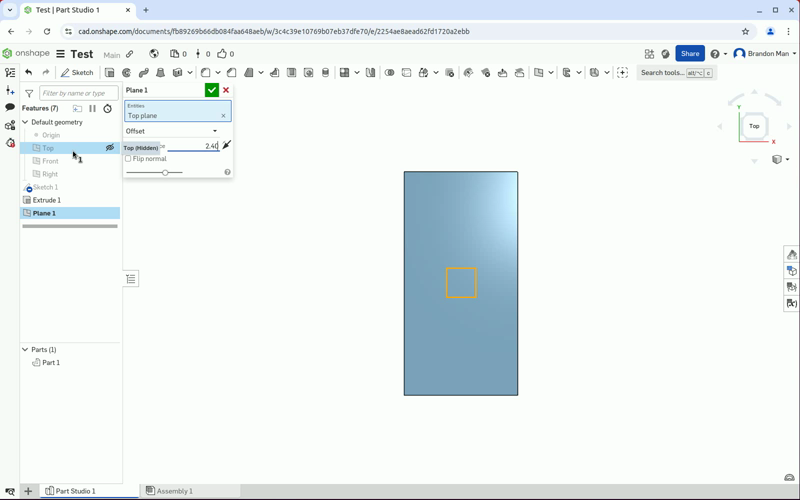
key(enter, 2)
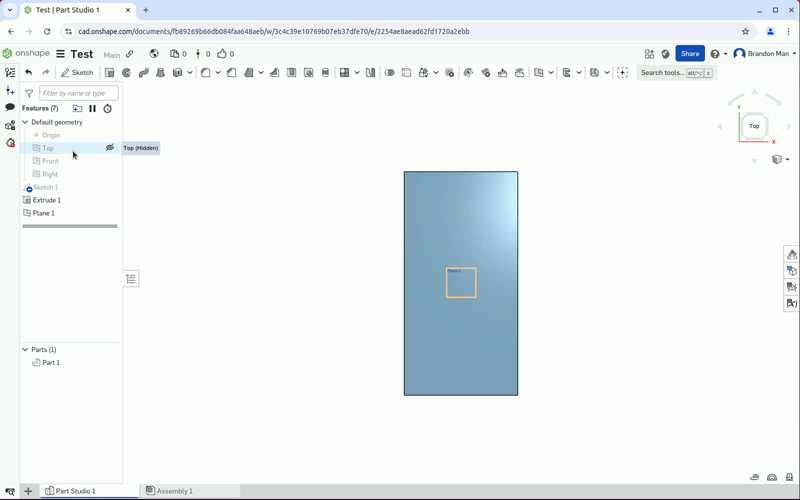
key(shift+s)
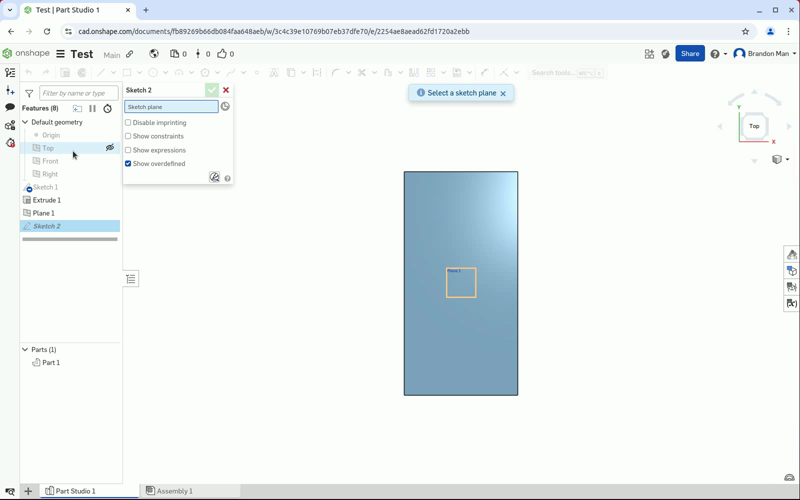
mouse_move(73, 215)
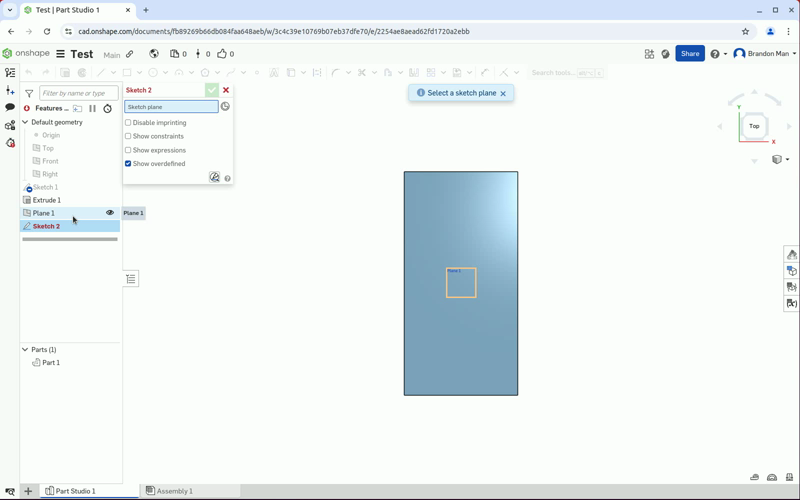
click(73, 215)
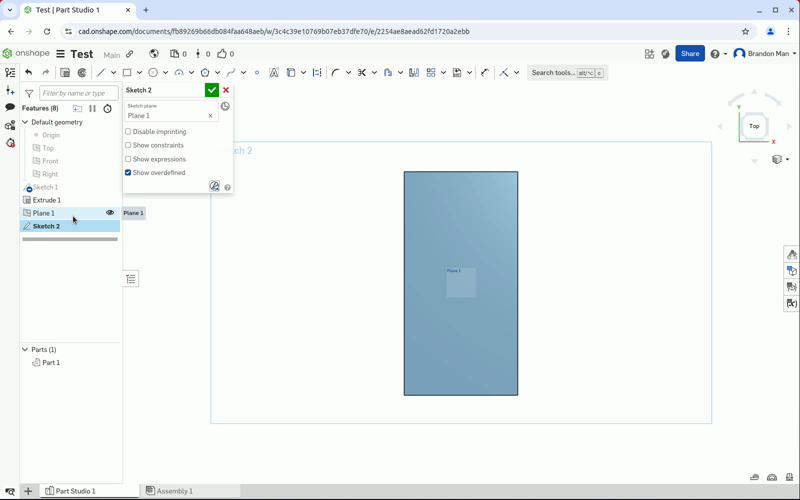
mouse_move(73, 352)
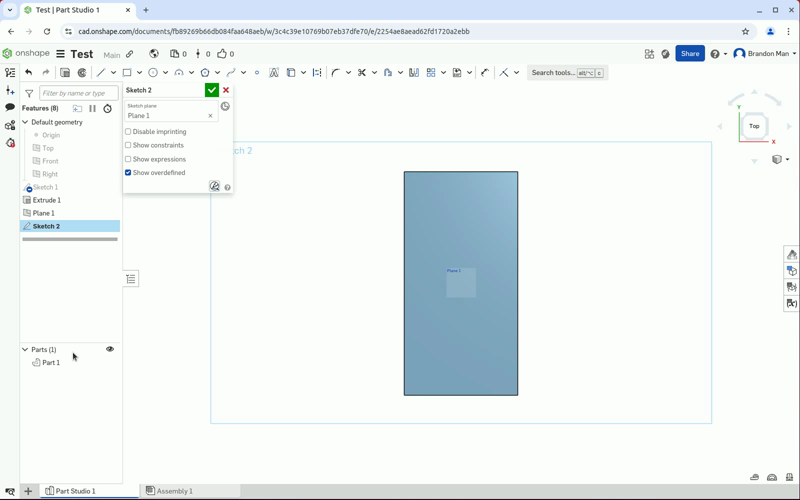
key(y)
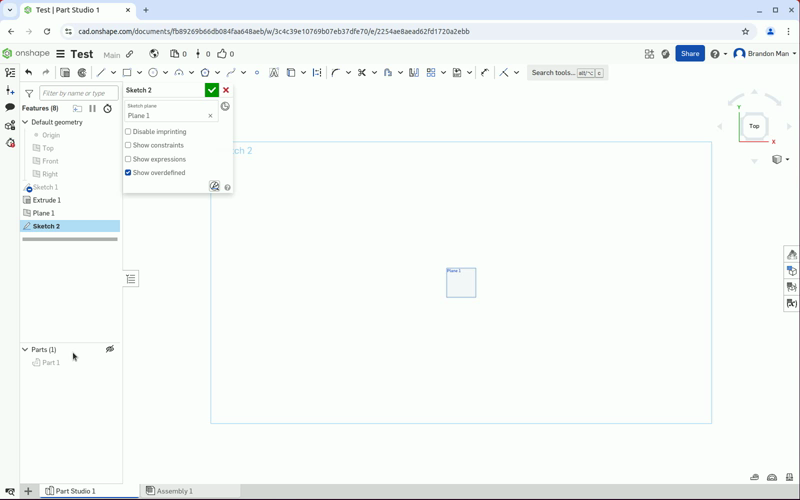
key(l)
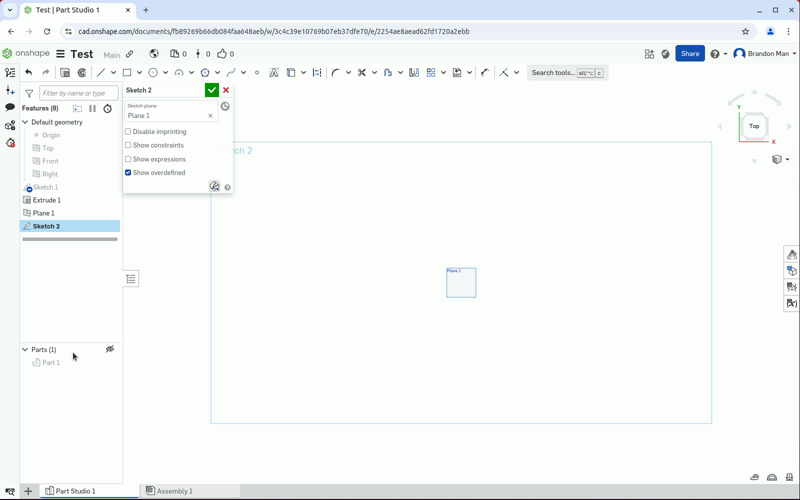
key_down(shift)
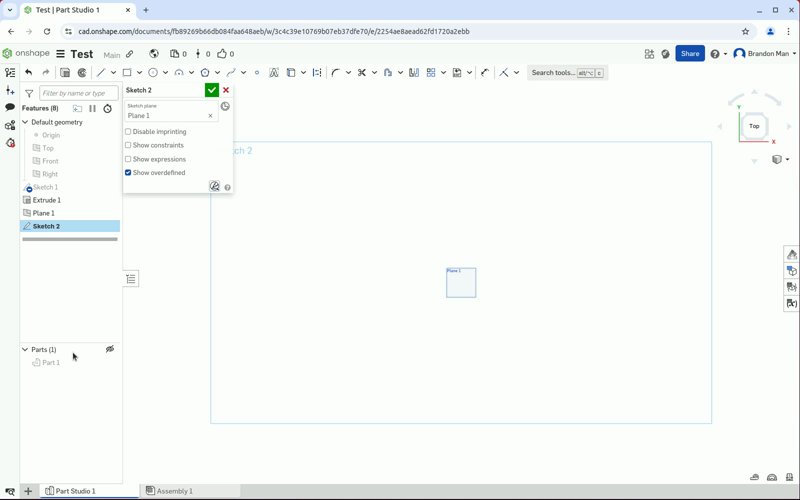
mouse_move(409, 187)
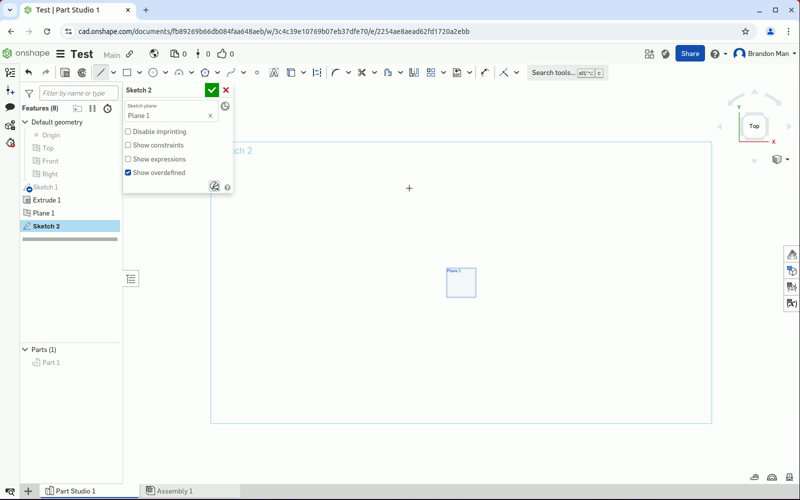
click(409, 187)
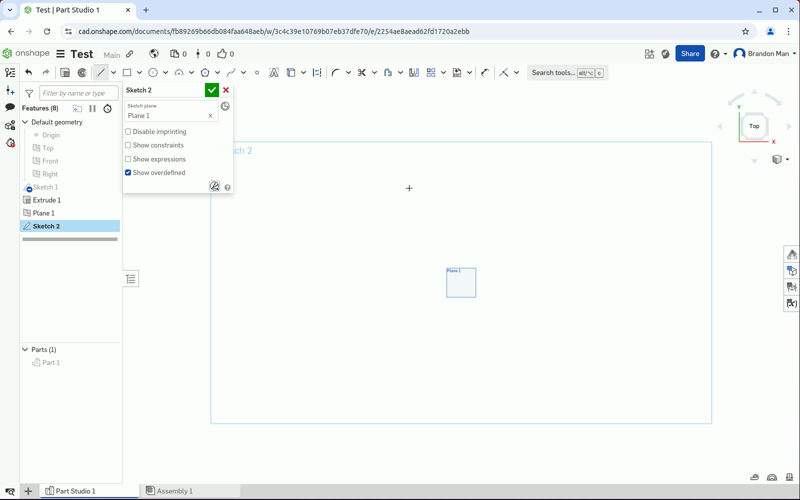
key_up(shift)
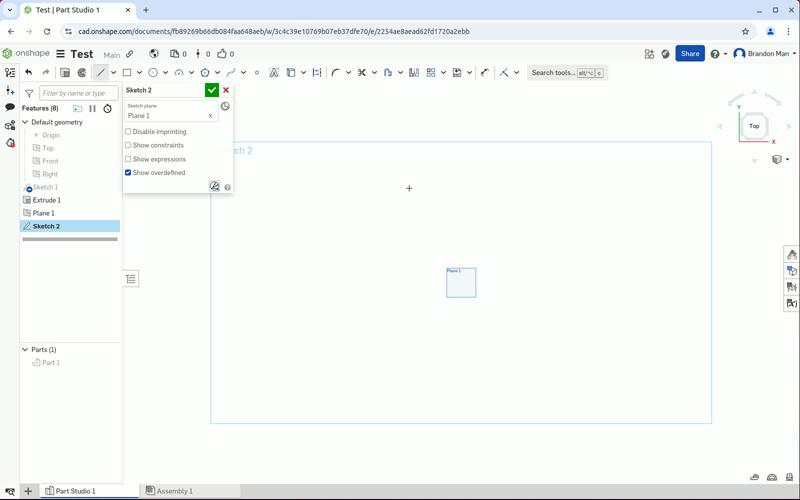
key_down(shift)
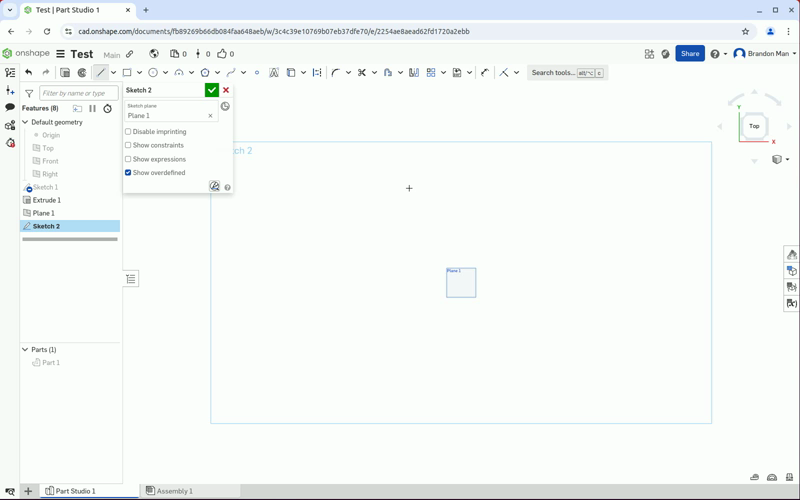
mouse_move(512, 187)
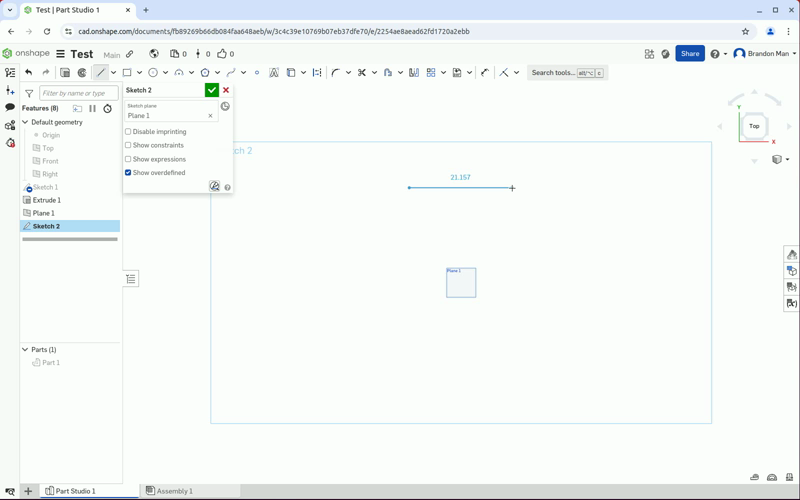
click(512, 187)
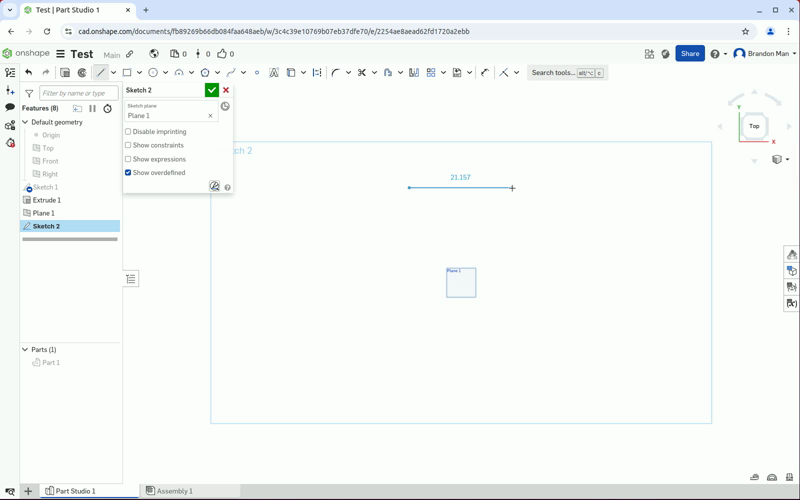
key_up(shift)
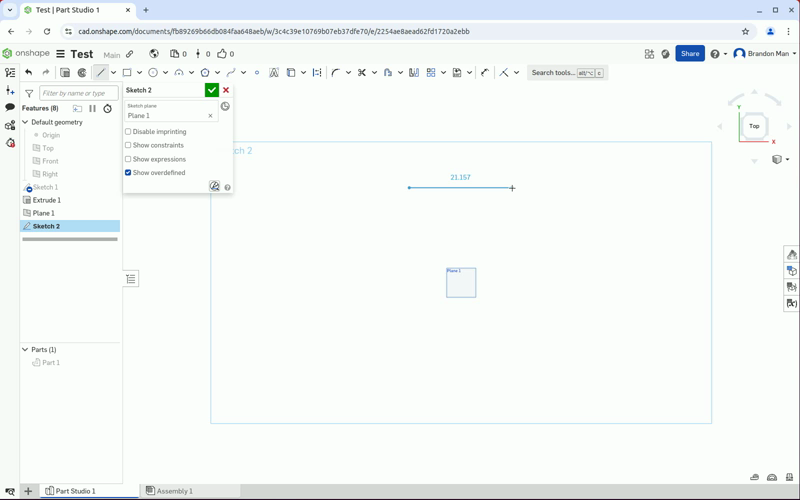
key_down(shift)
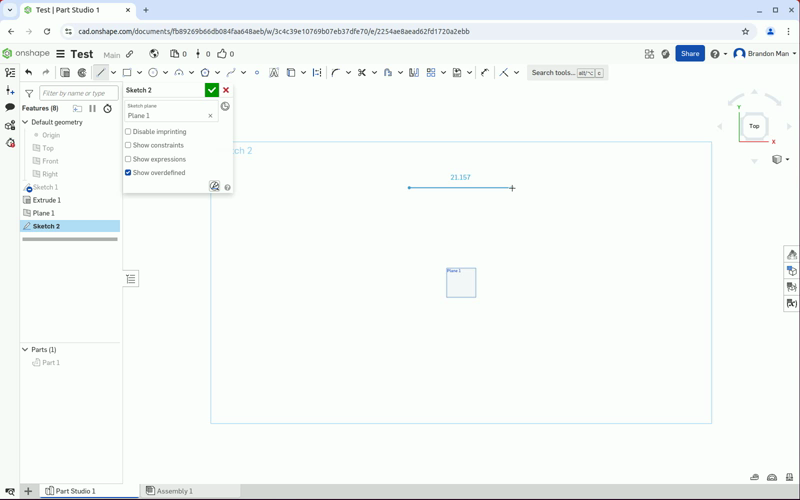
mouse_move(542, 187)
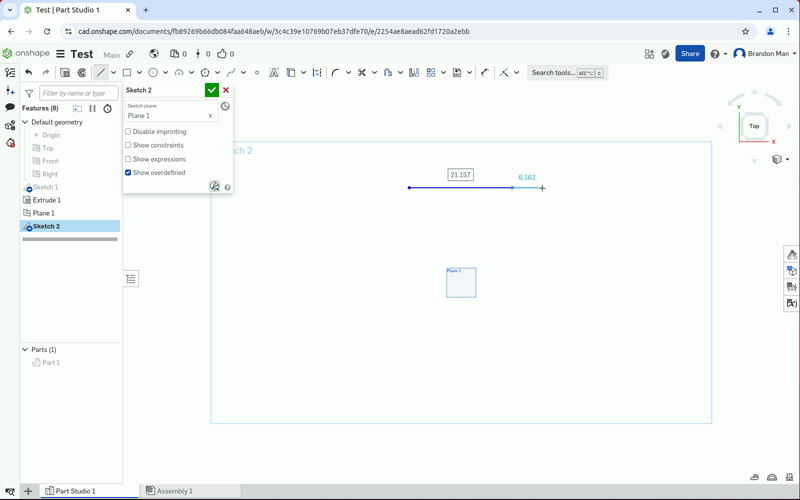
mouse_move(512, 174)
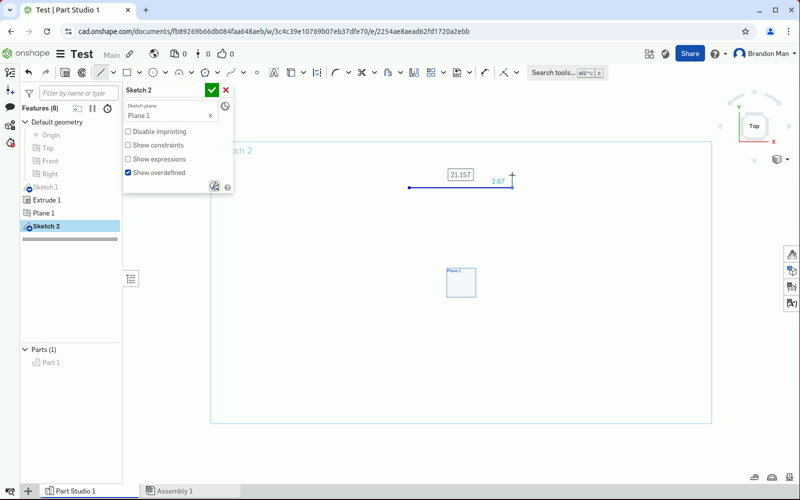
click(512, 174)
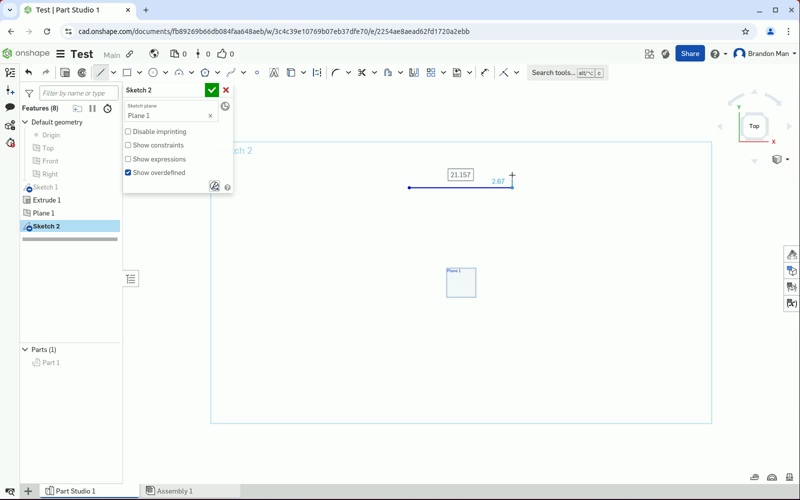
key_up(shift)
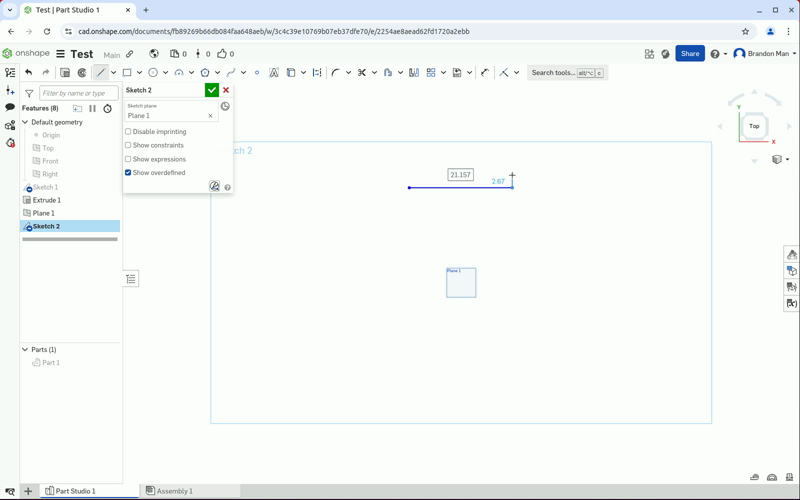
key_down(shift)
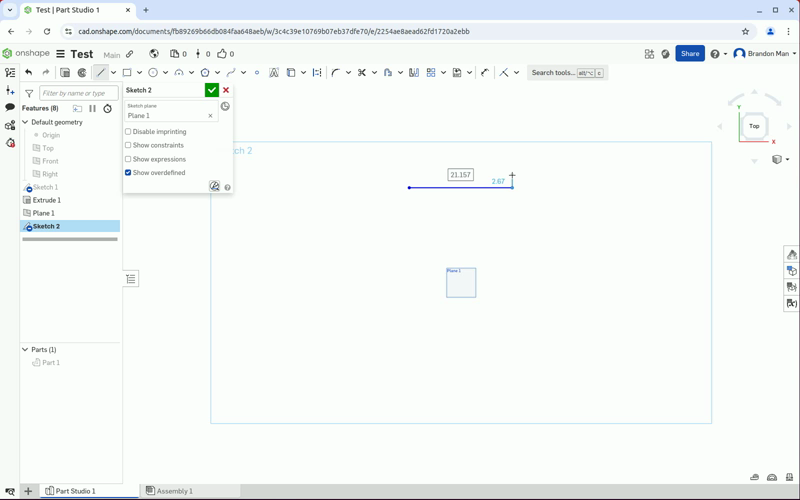
mouse_move(409, 174)
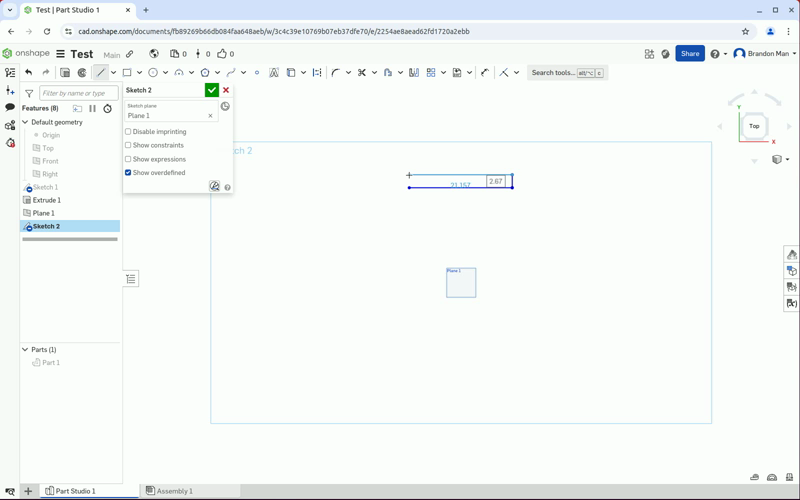
click(409, 174)
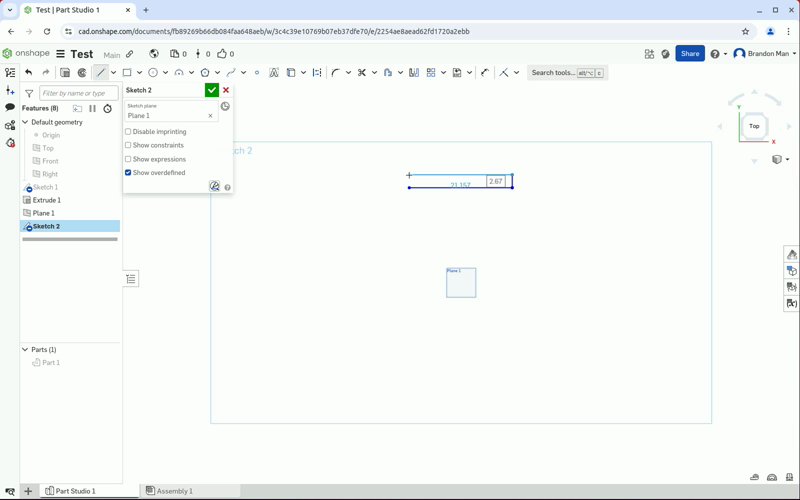
key_up(shift)
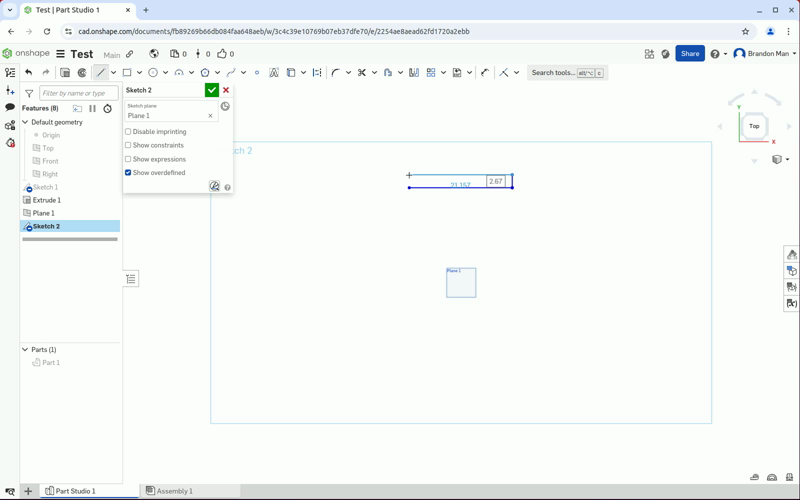
mouse_move(439, 174)
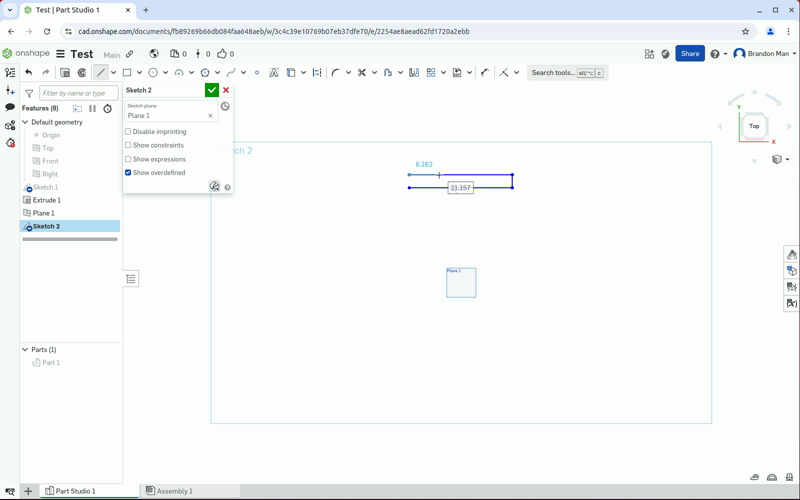
key_down(shift)
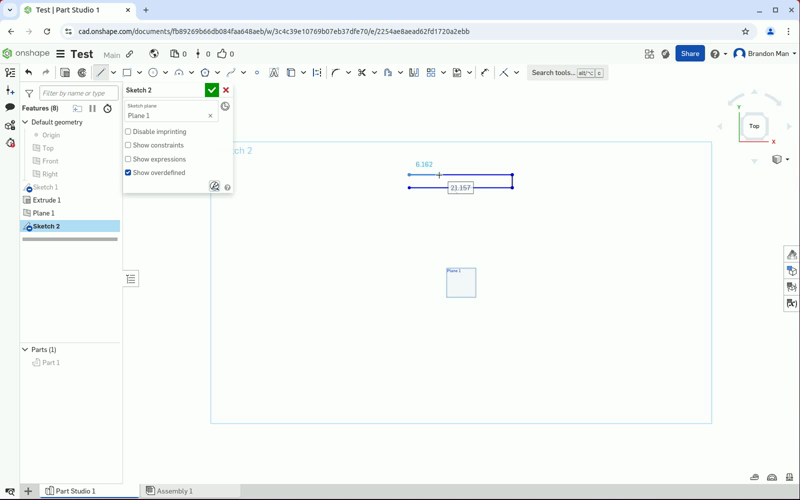
mouse_move(409, 187)
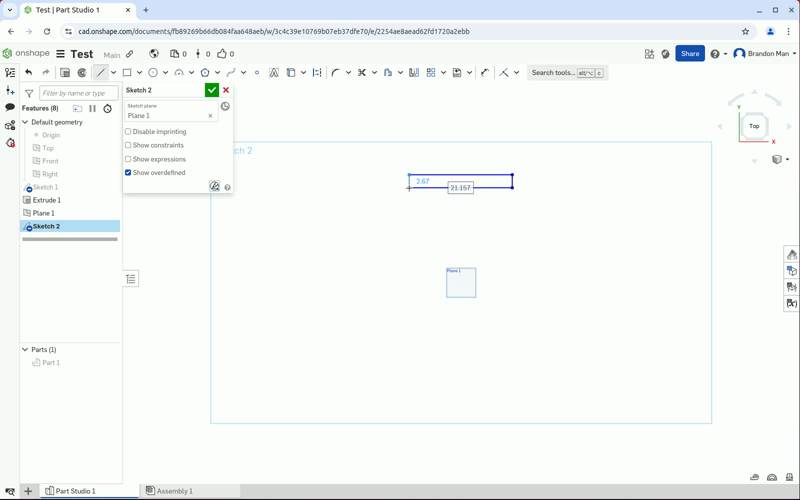
key_up(shift)
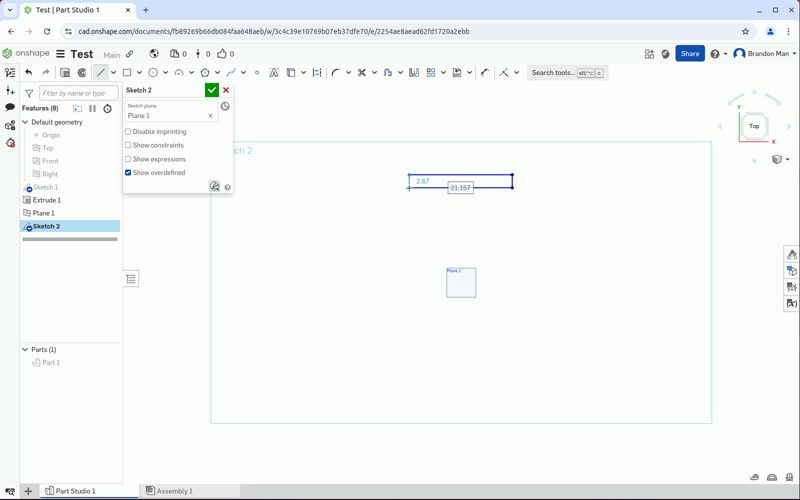
click(409, 187)
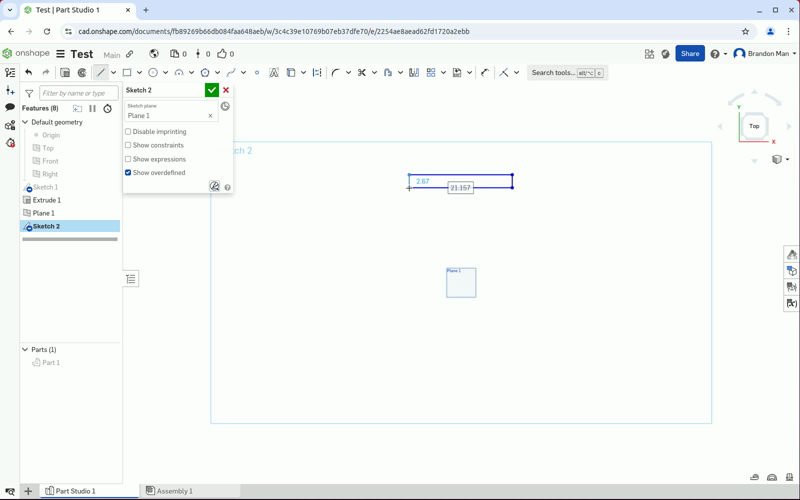
key(esc)
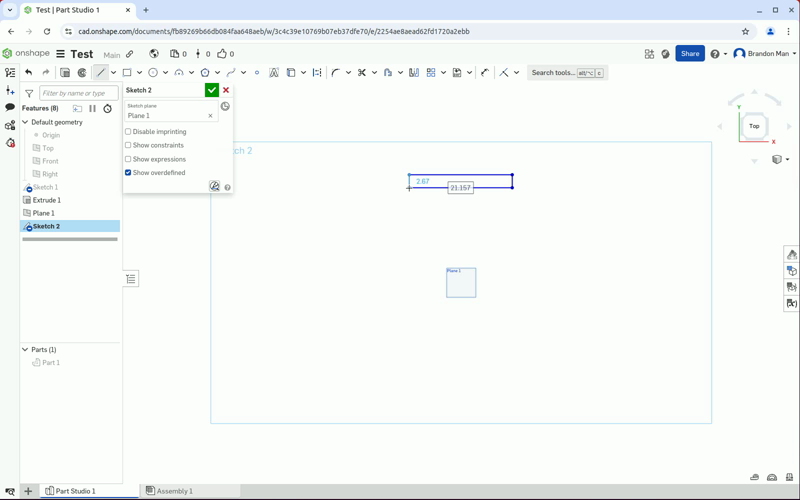
mouse_move(462, 178)
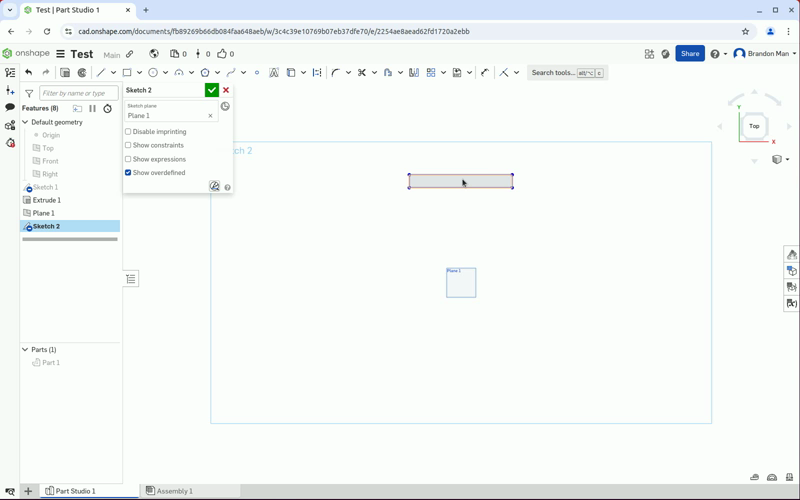
scroll(6)
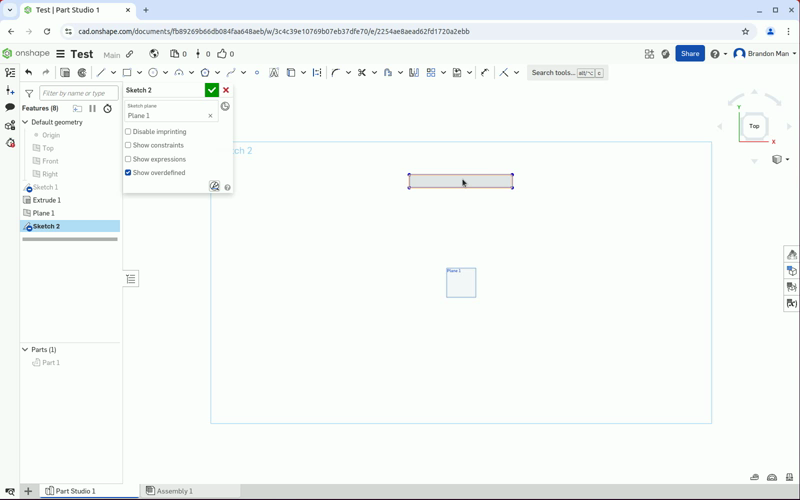
scroll(6)
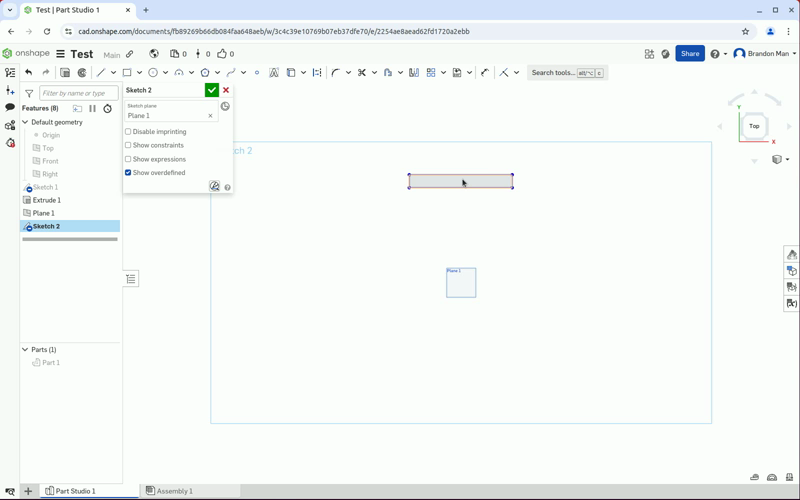
scroll(6)
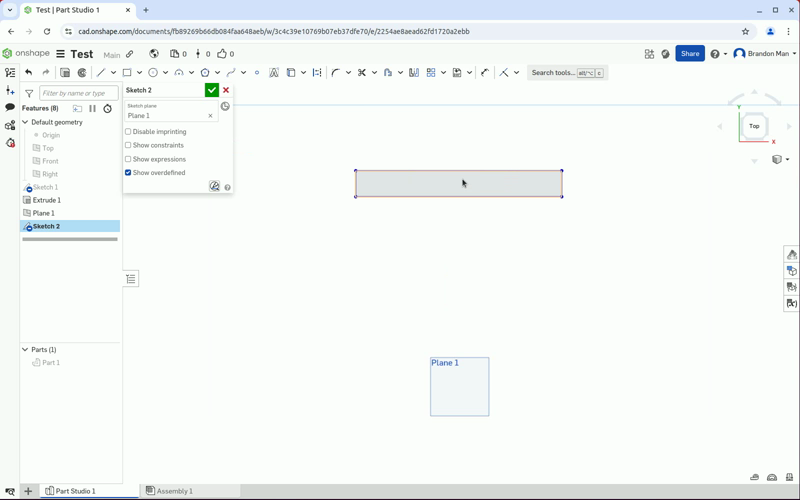
scroll(6)
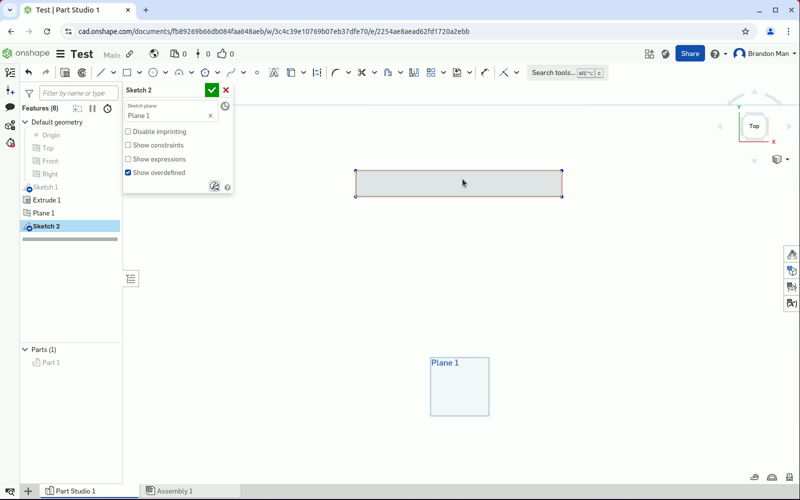
scroll(6)
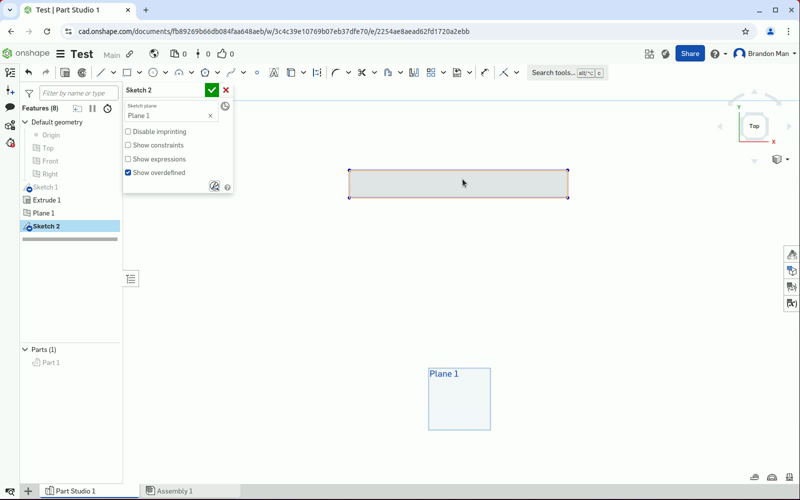
scroll(6)
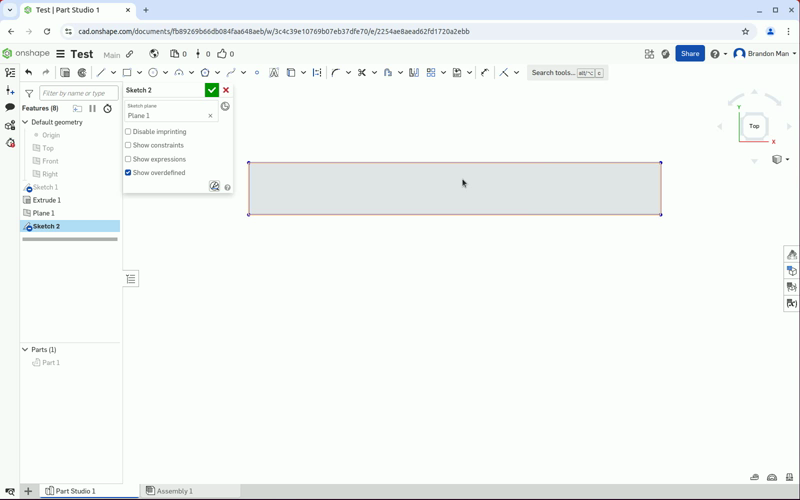
scroll(6)
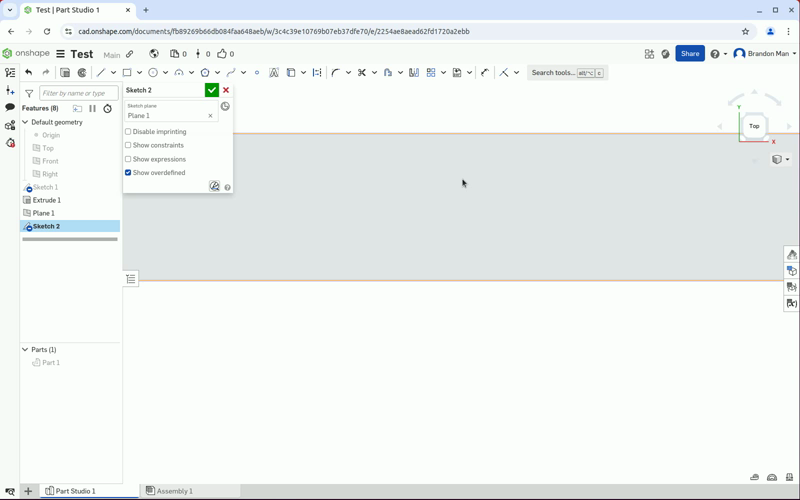
click(462, 178)
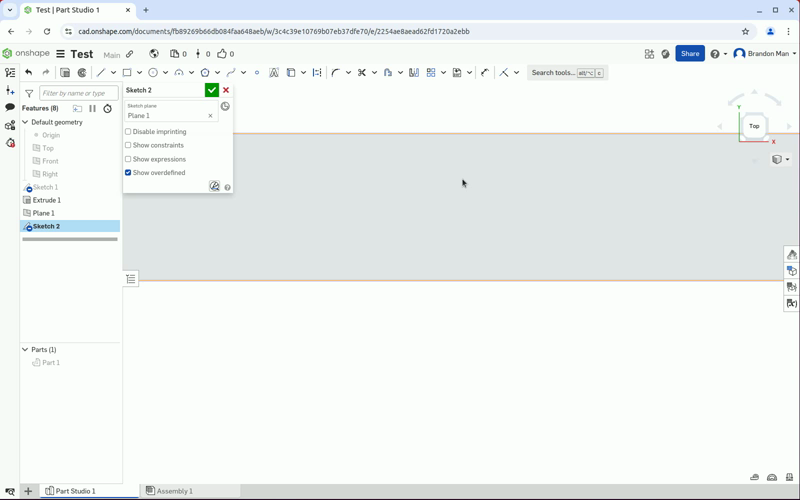
scroll(-6)
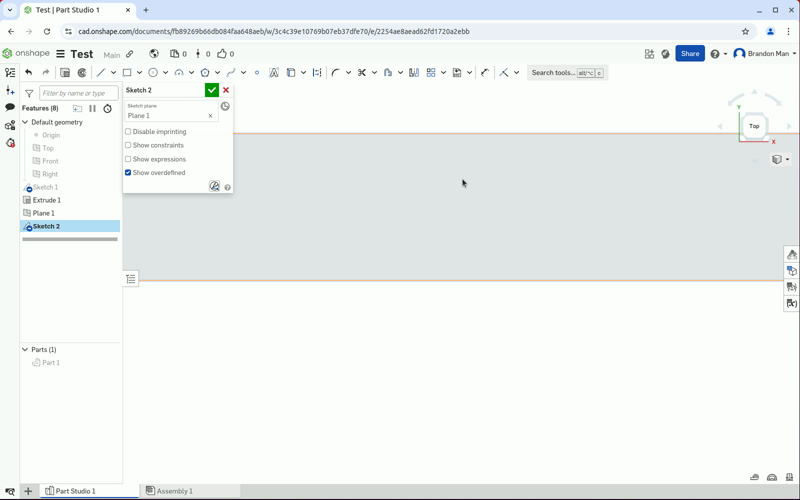
scroll(-6)
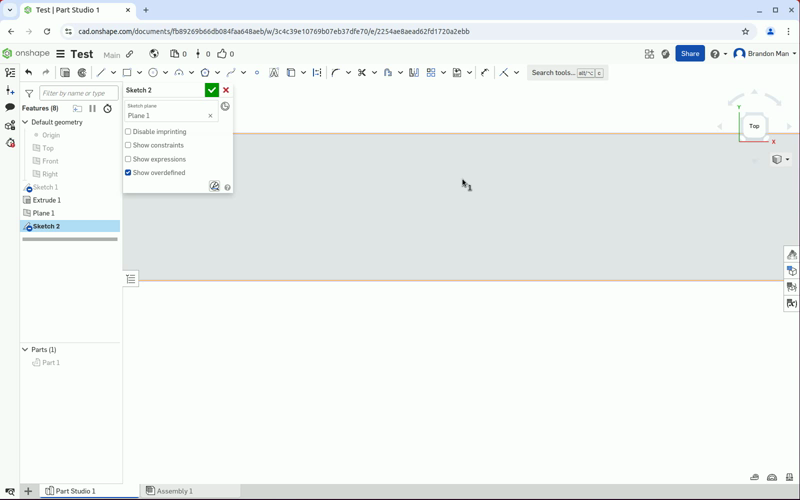
scroll(-6)
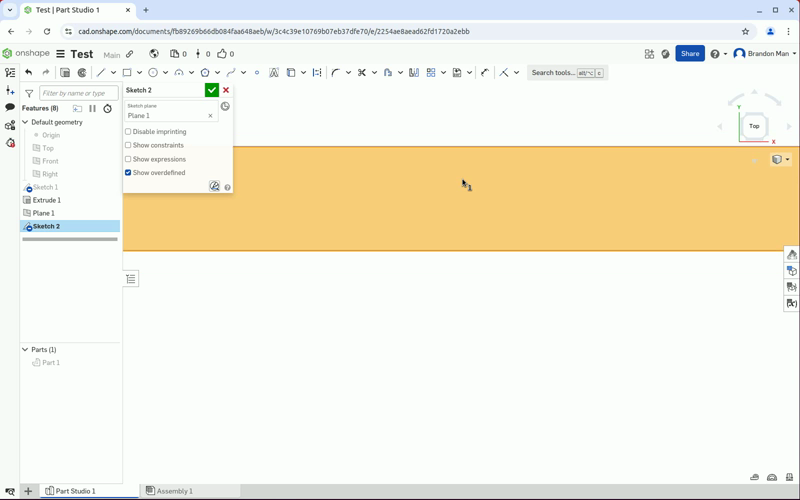
scroll(-6)
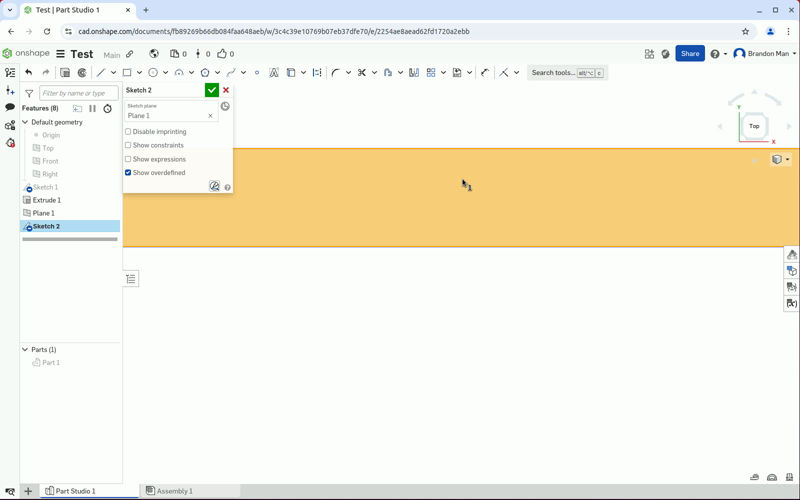
scroll(-6)
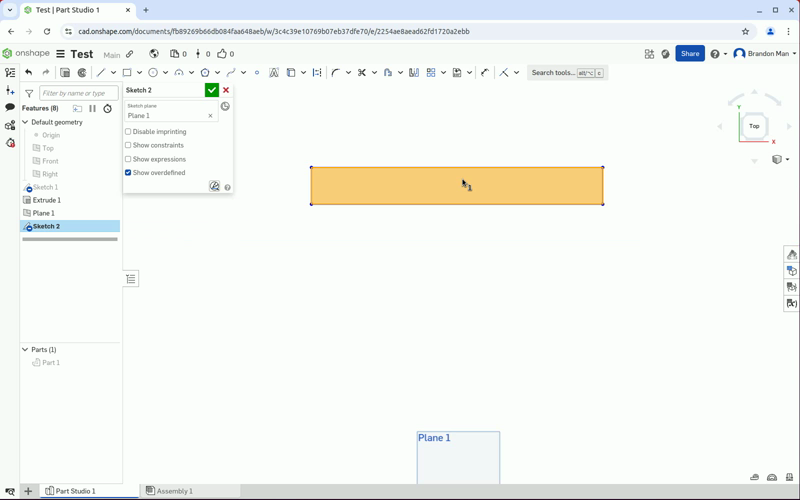
scroll(-6)
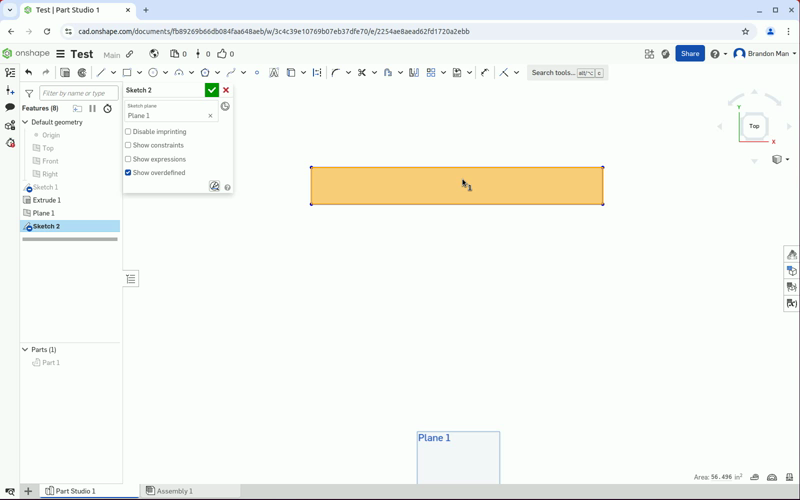
scroll(-6)
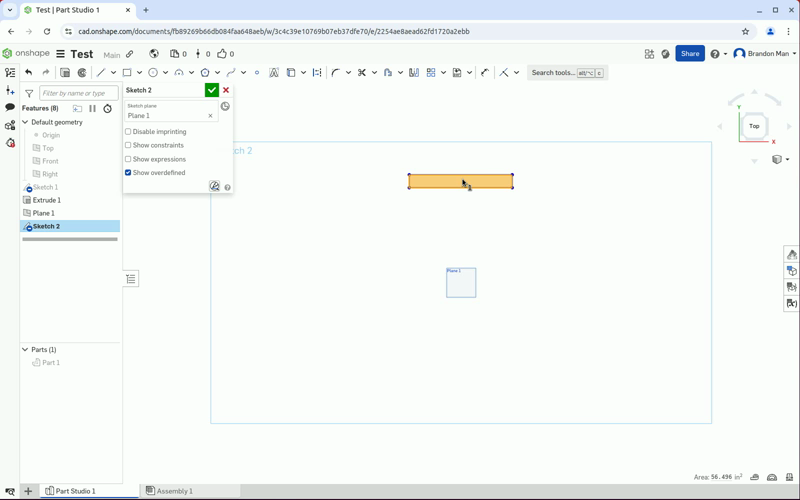
mouse_move(73, 352)
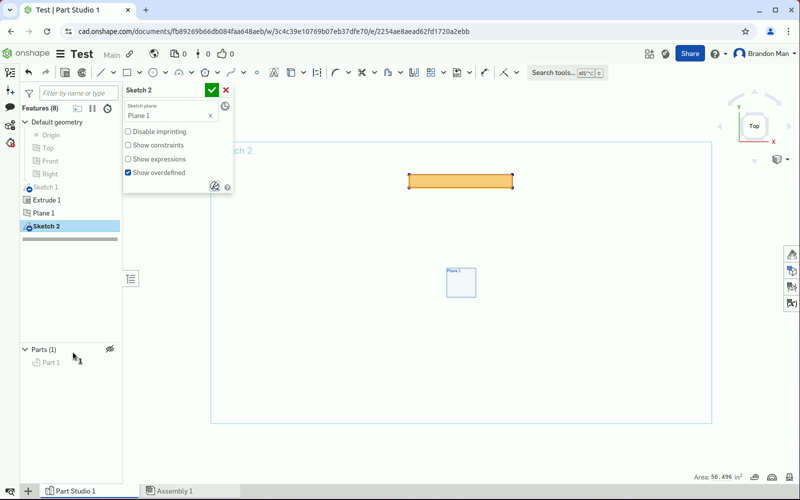
key(shift+y)
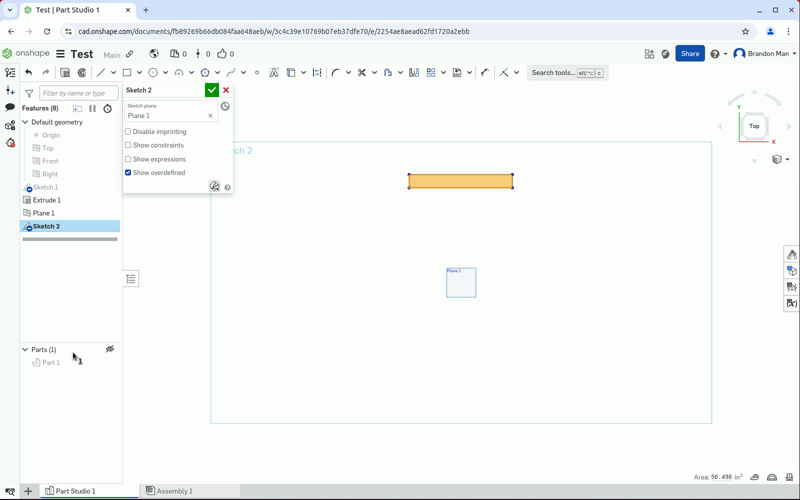
key(shift+e)
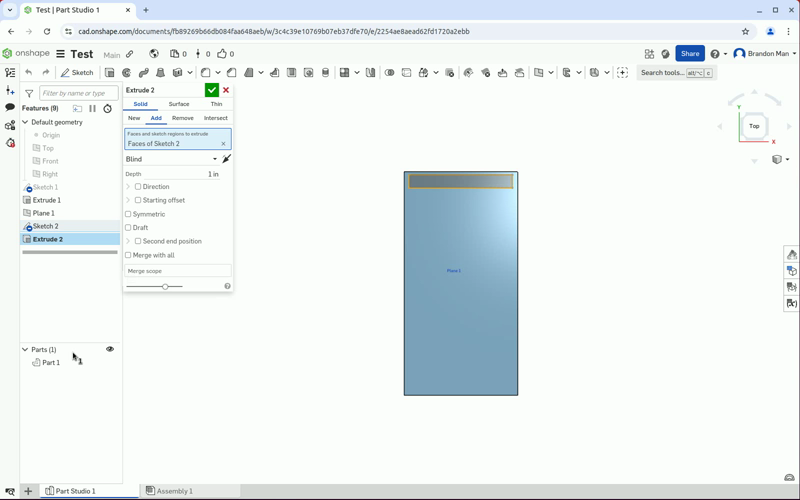
mouse_move(143, 106)
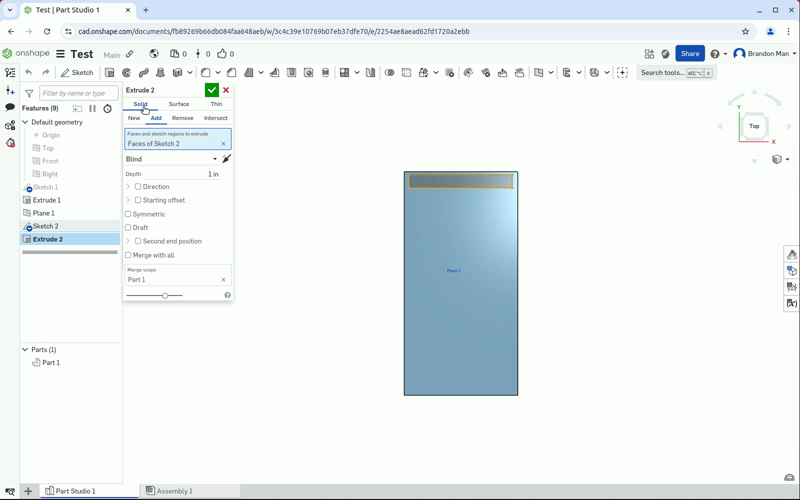
click(143, 106)
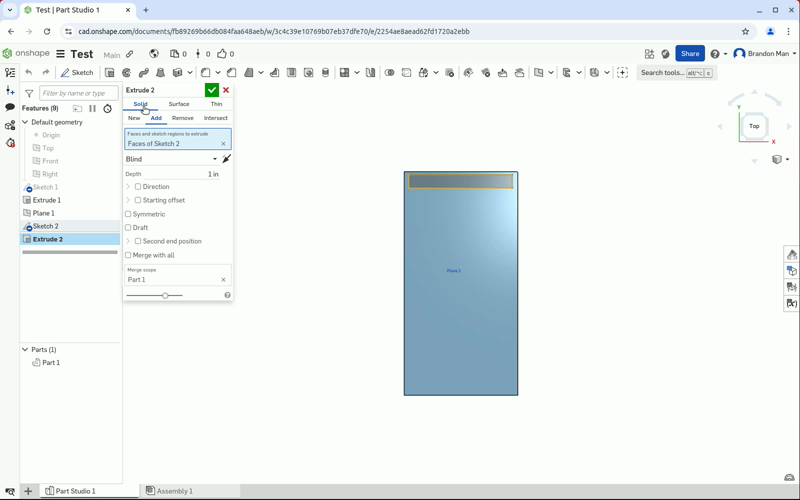
mouse_move(186, 120)
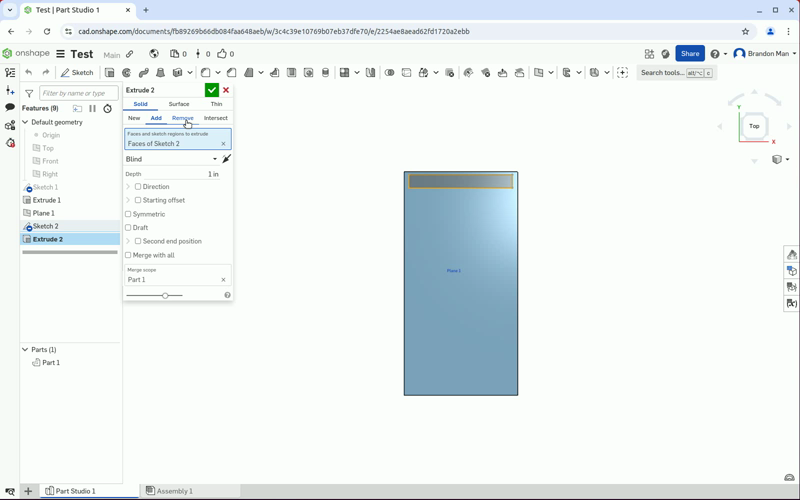
click(186, 120)
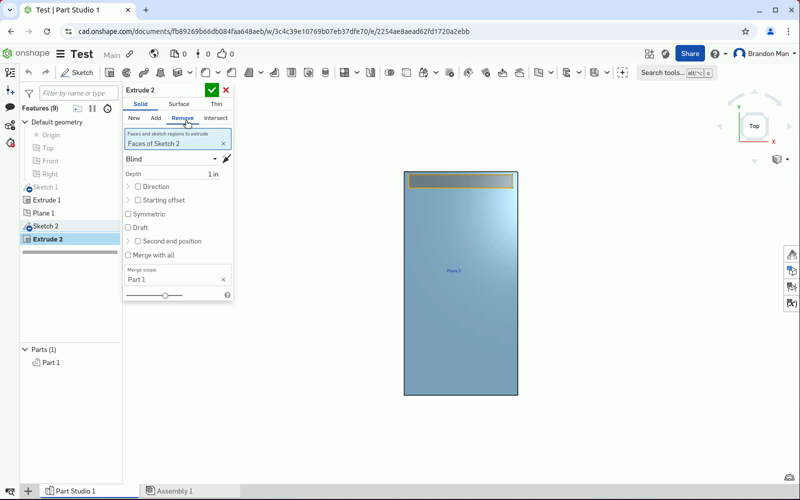
key(tab, 4)
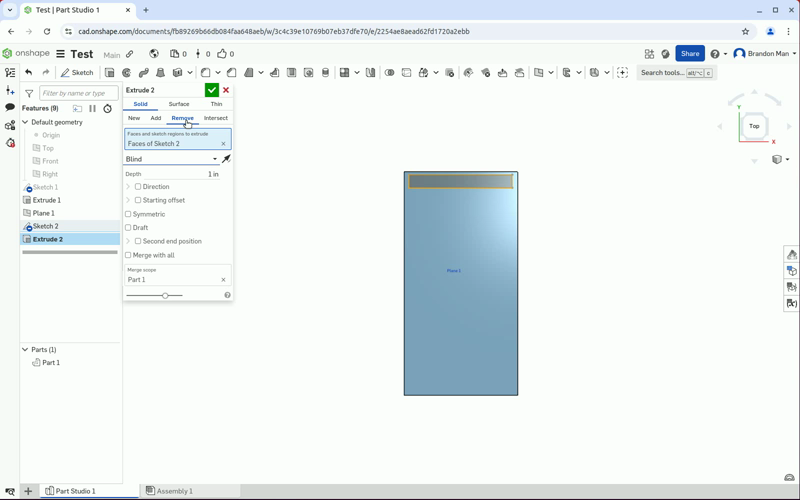
text(0.722)
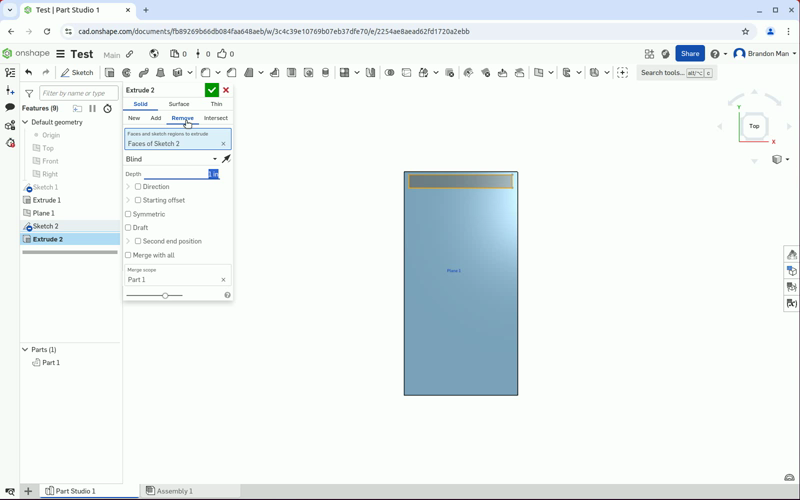
key(tab, 6)
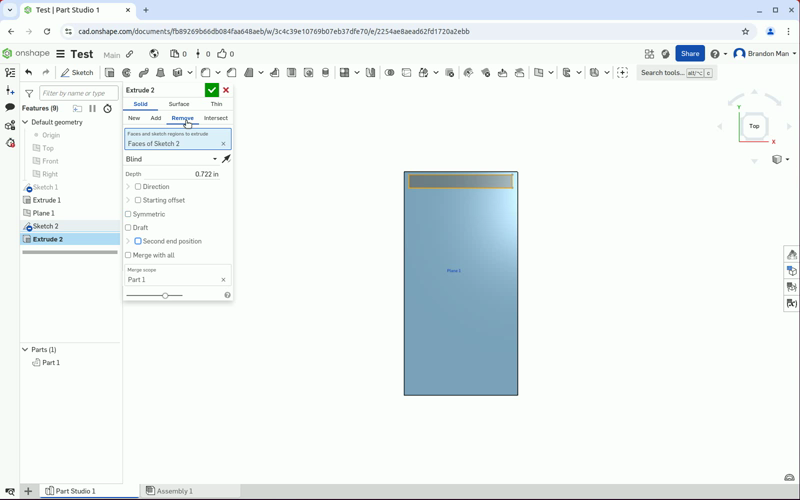
key(space)
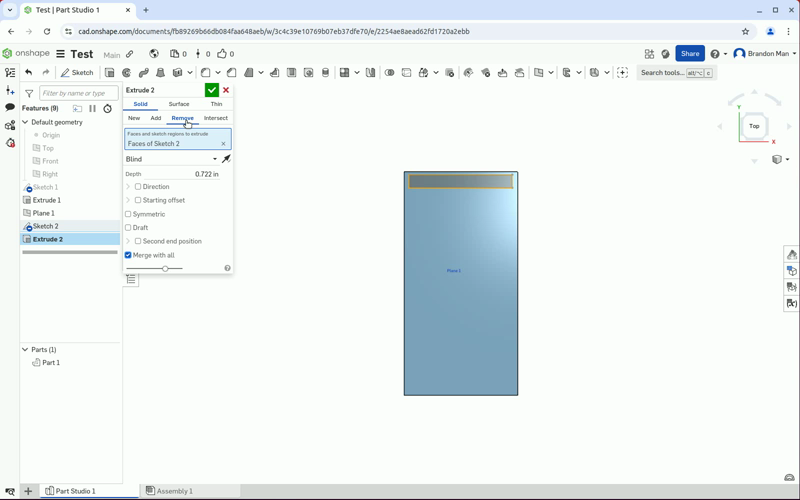
key(enter)
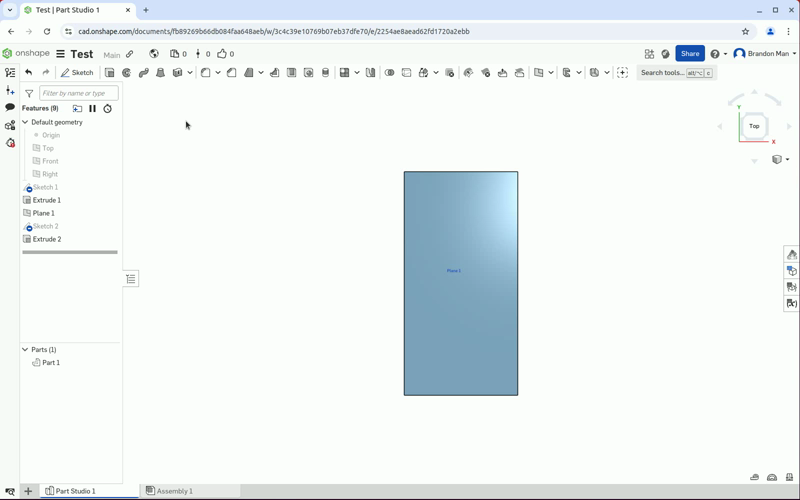
key(shift+h)
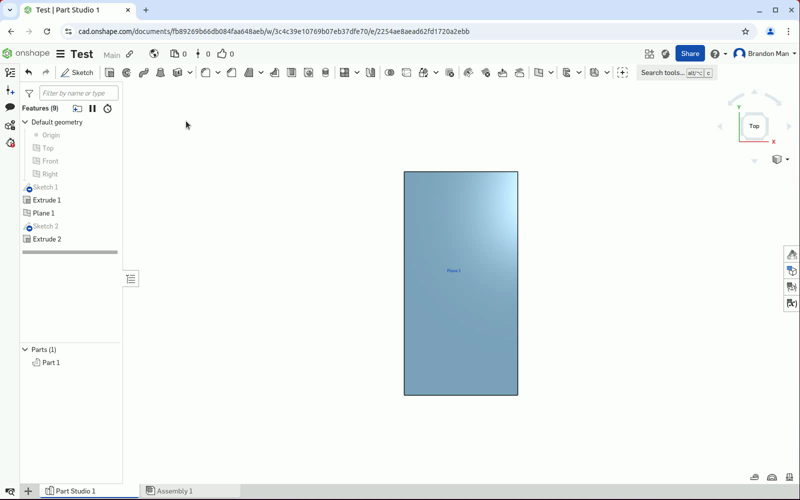
key(shift+h)
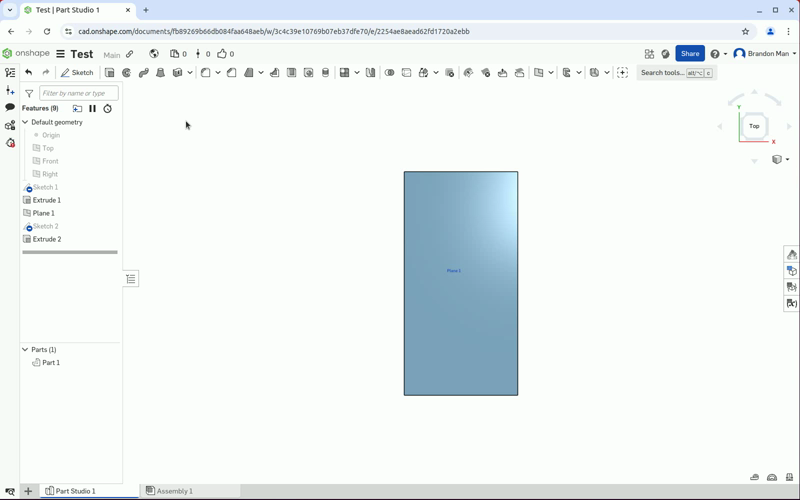
key(shift+7)
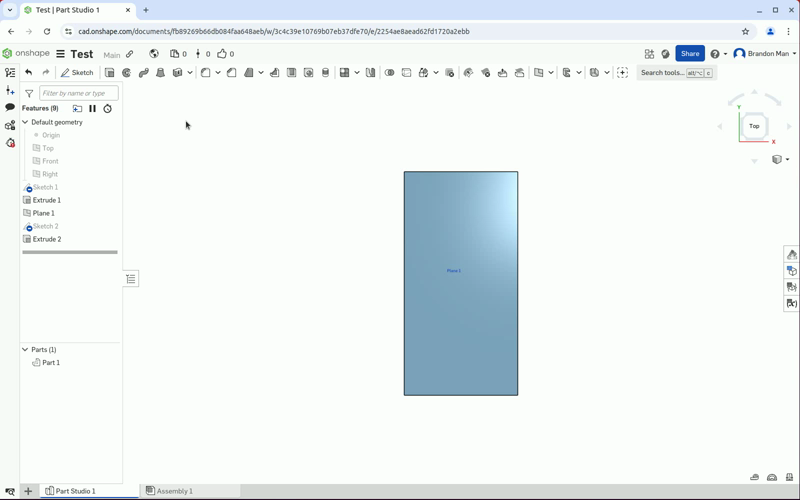
key(up, 3)
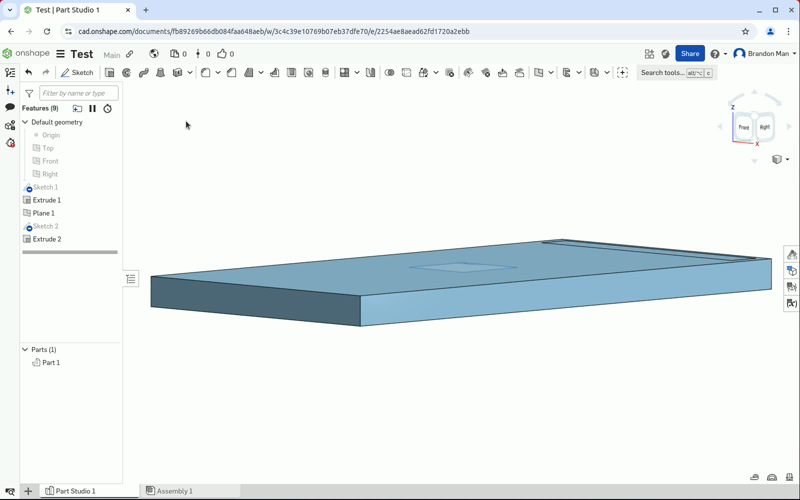
key(left, 3)
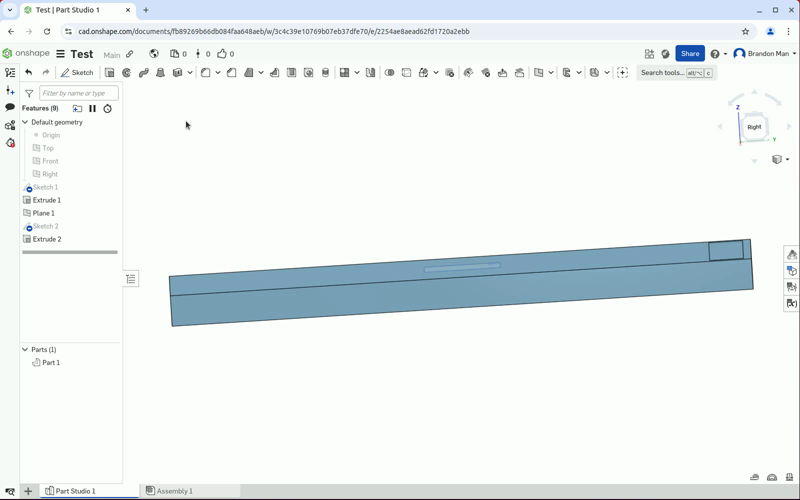
key(right, 3)
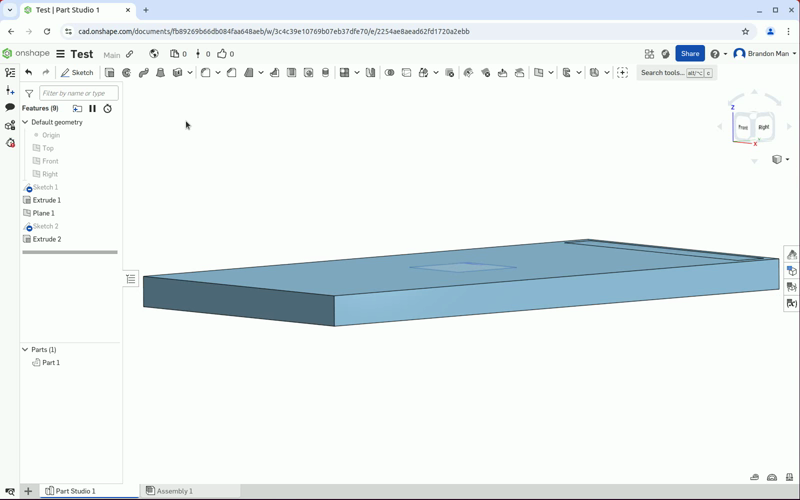
key(down, 3)
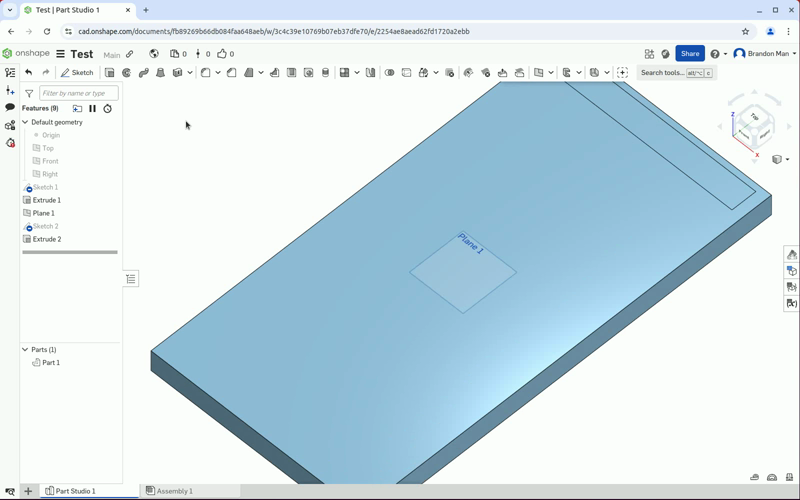
mouse_move(73, 189)
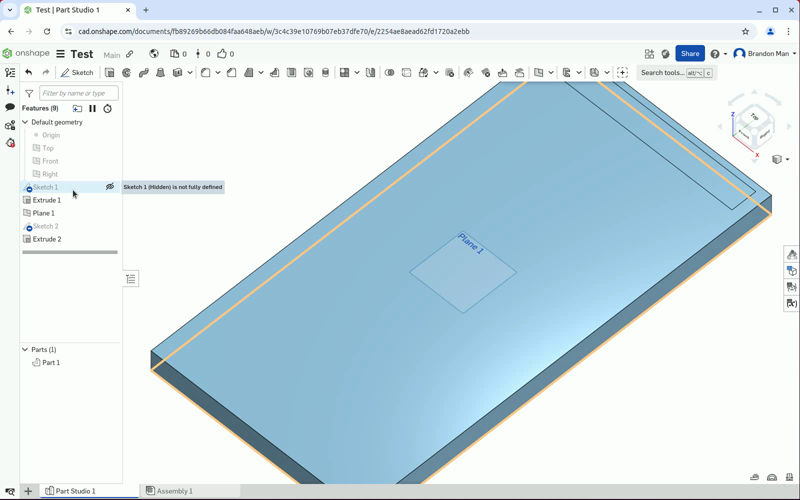
click(73, 189)